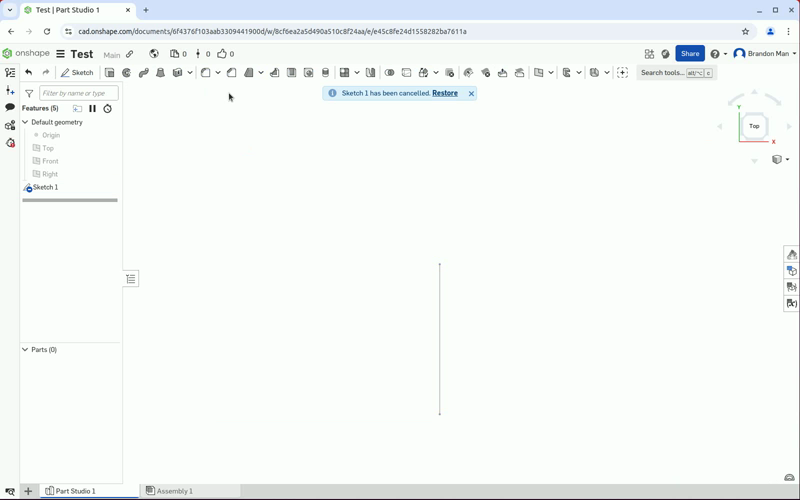
key(shift+h)
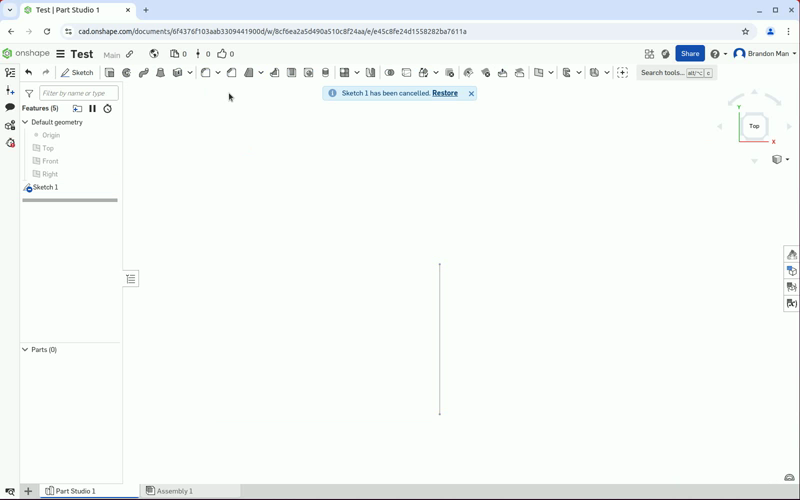
key(shift+s)
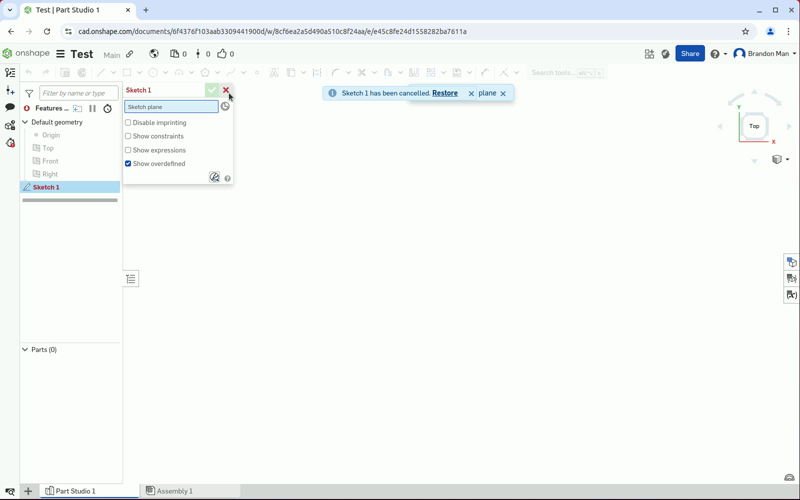
mouse_move(73, 150)
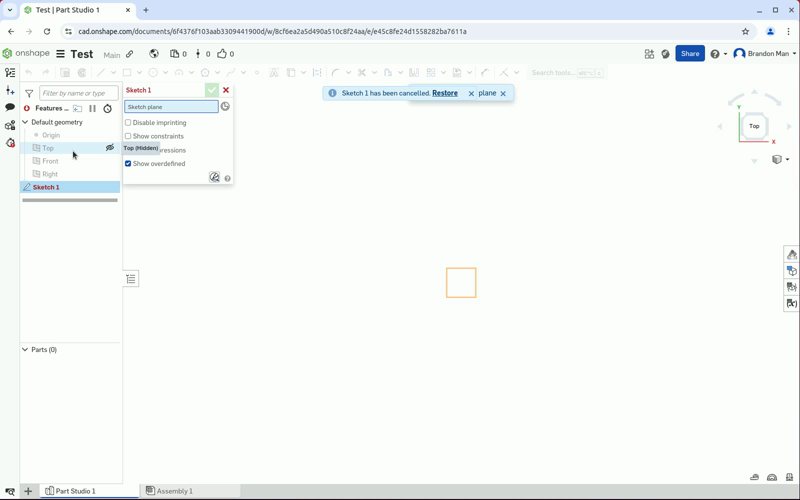
click(73, 150)
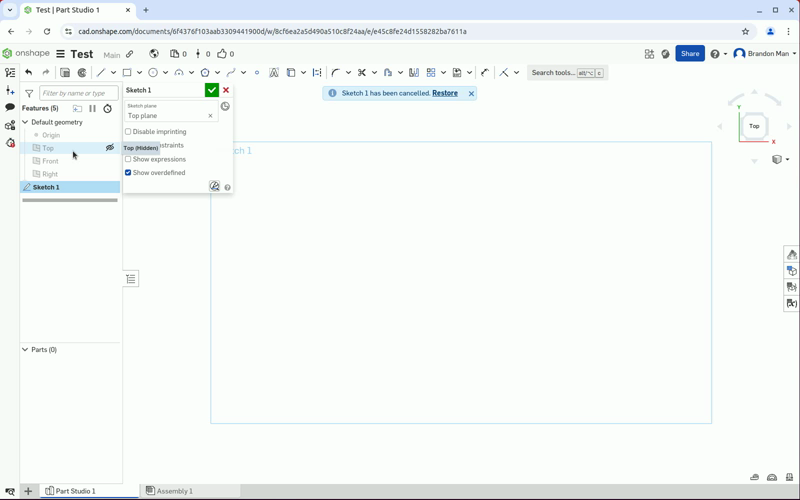
mouse_move(73, 352)
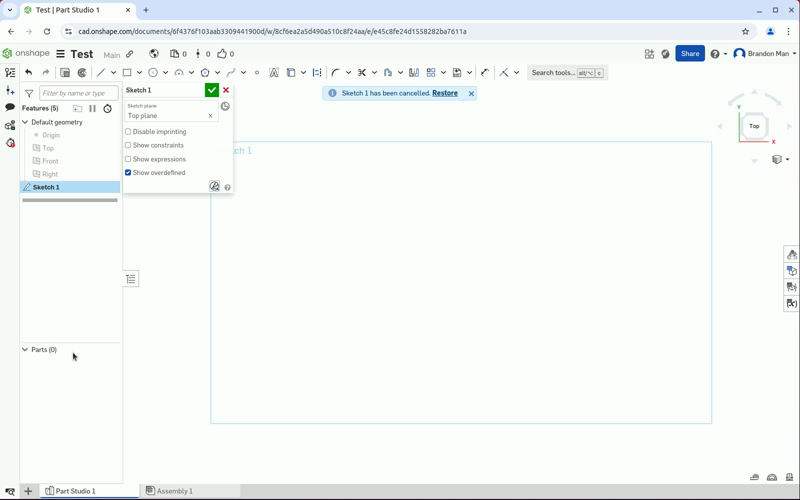
key(y)
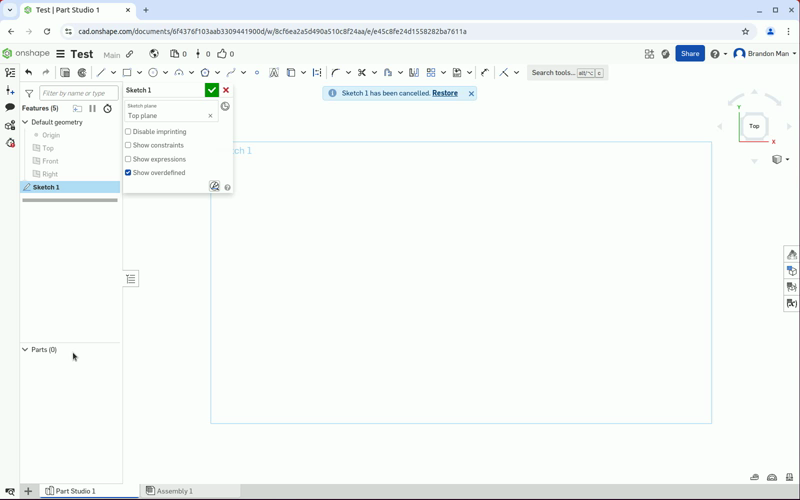
key(c)
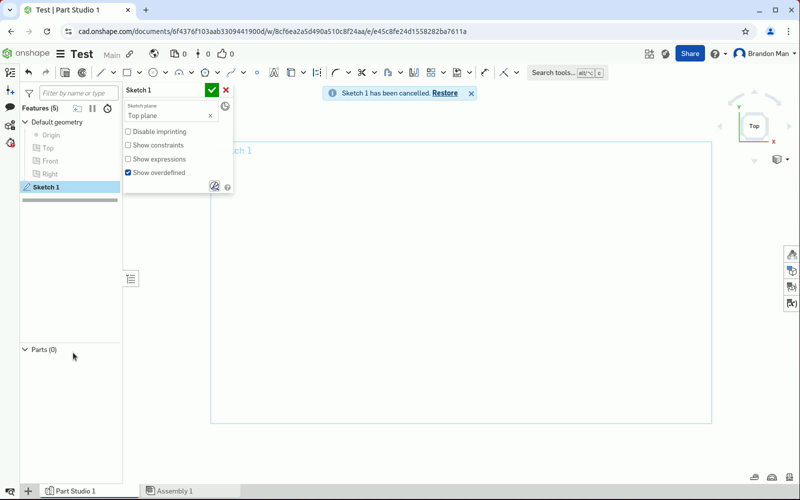
key_down(shift)
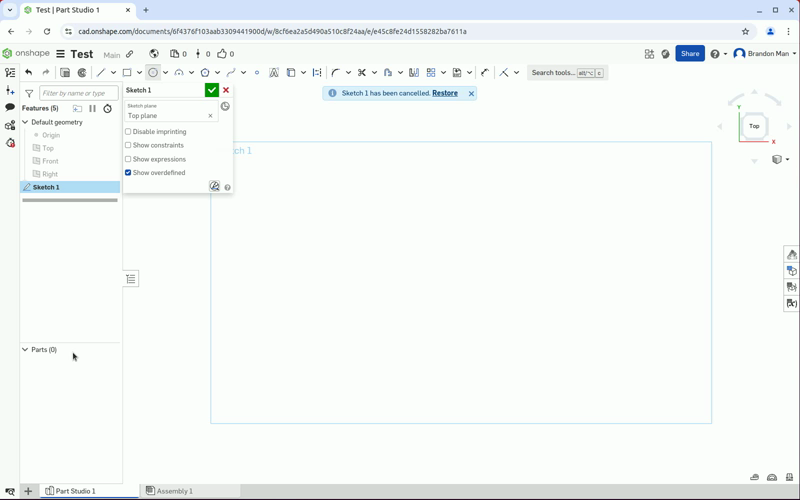
mouse_move(461, 282)
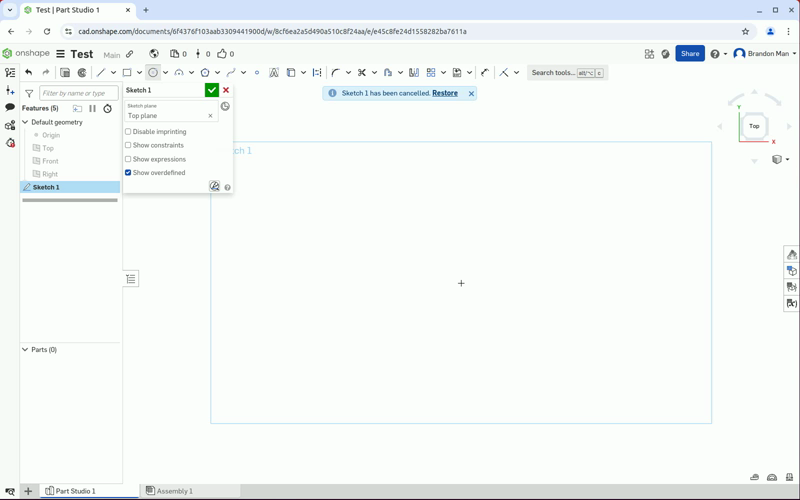
click(461, 282)
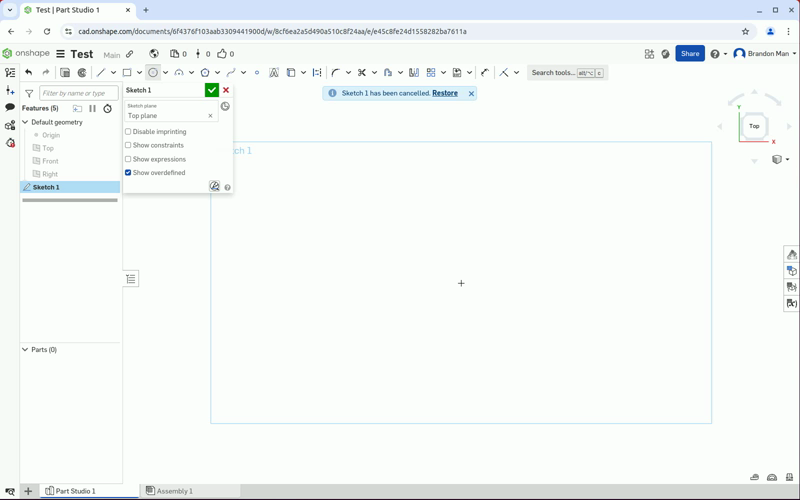
key_up(shift)
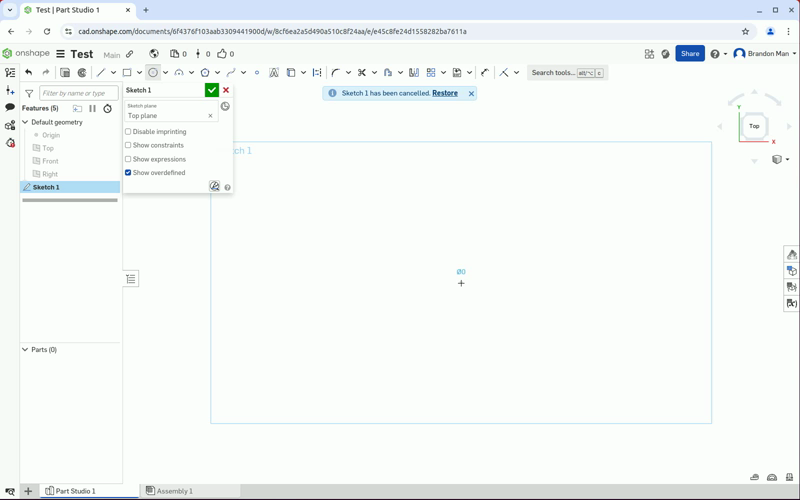
mouse_move(463, 282)
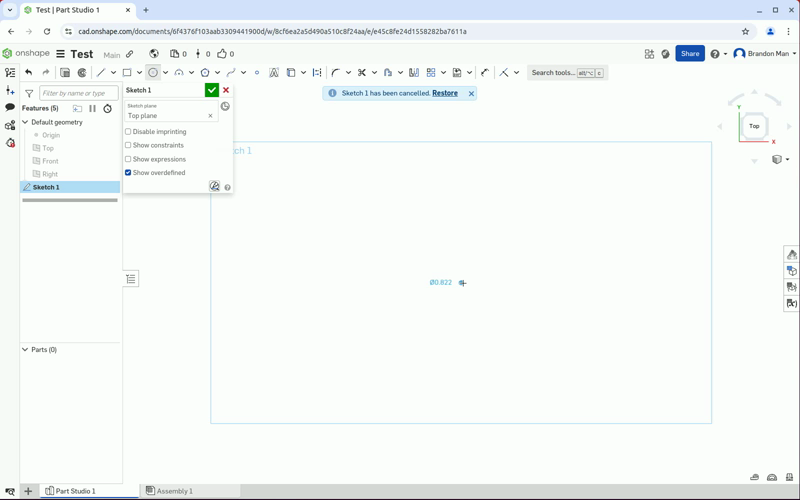
scroll(6)
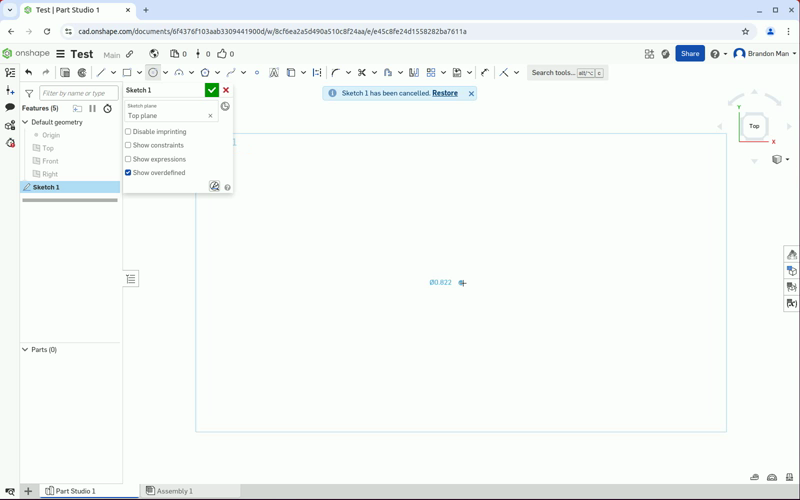
scroll(6)
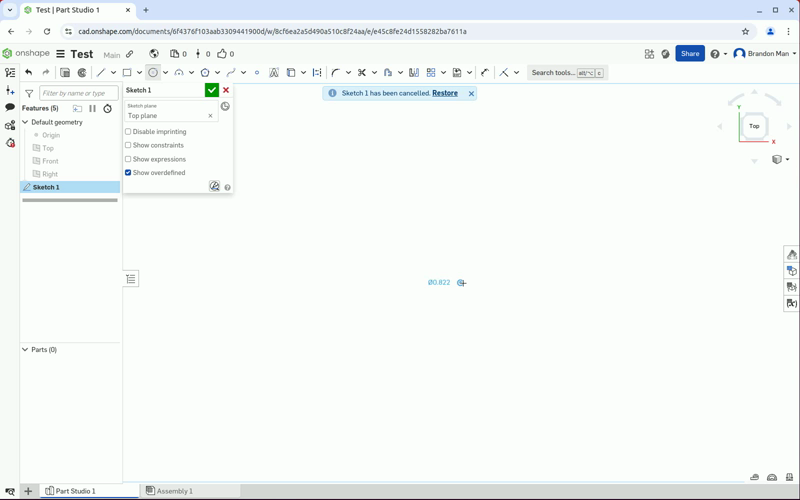
scroll(6)
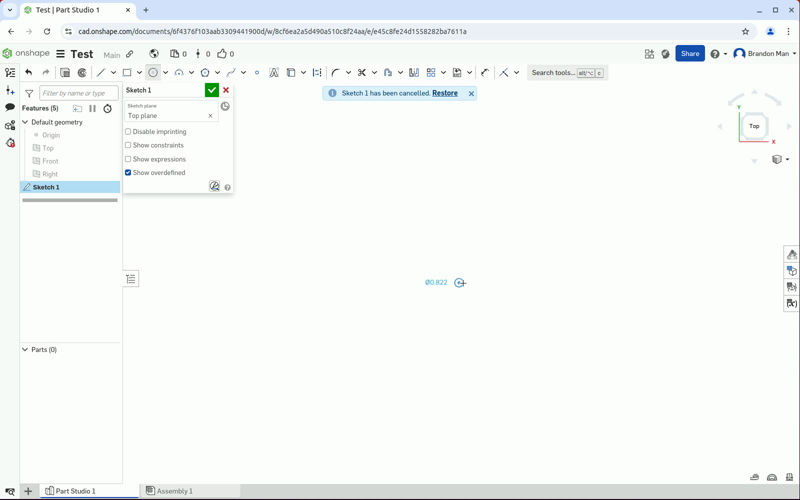
scroll(6)
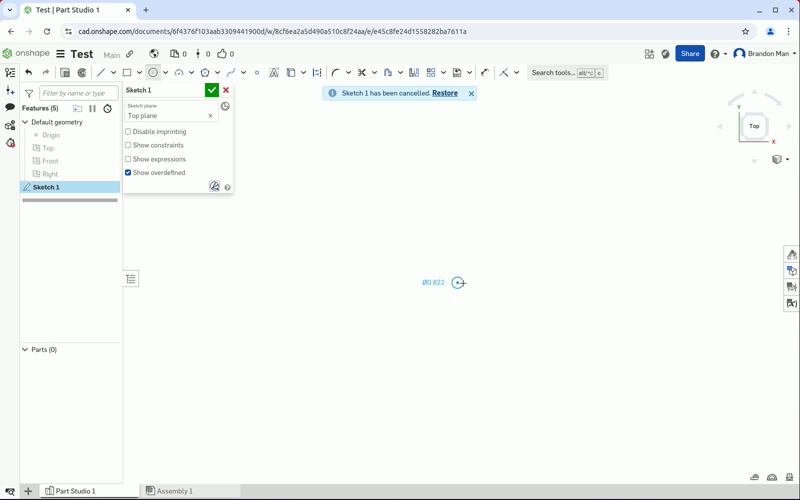
scroll(6)
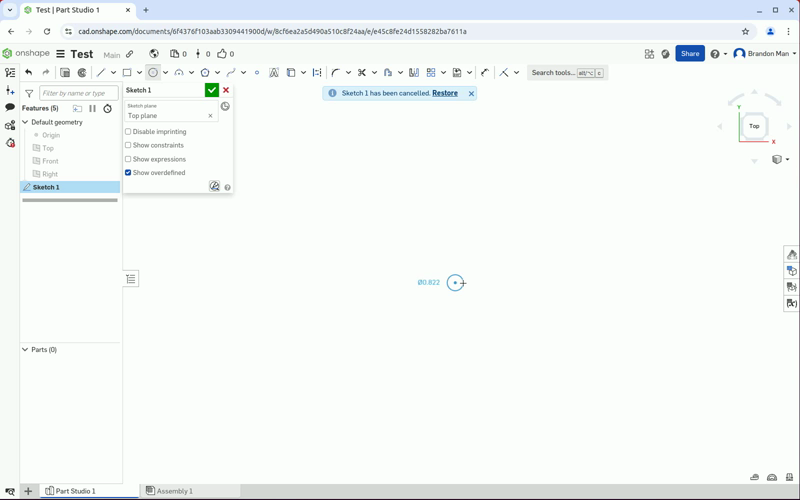
scroll(6)
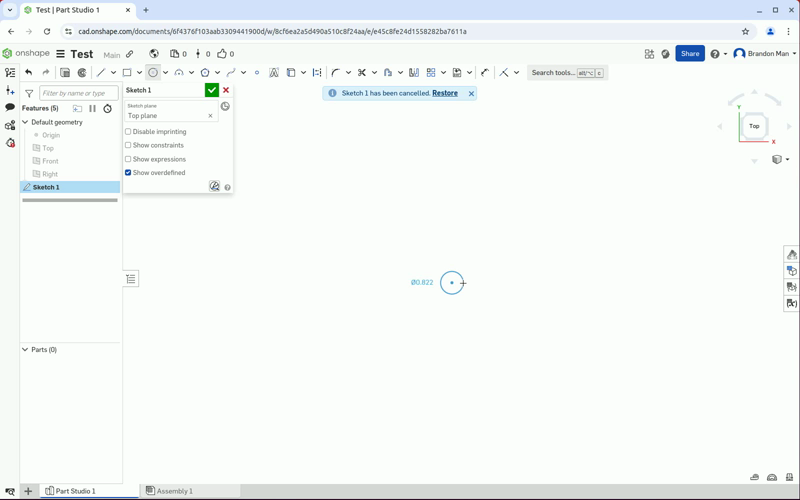
scroll(6)
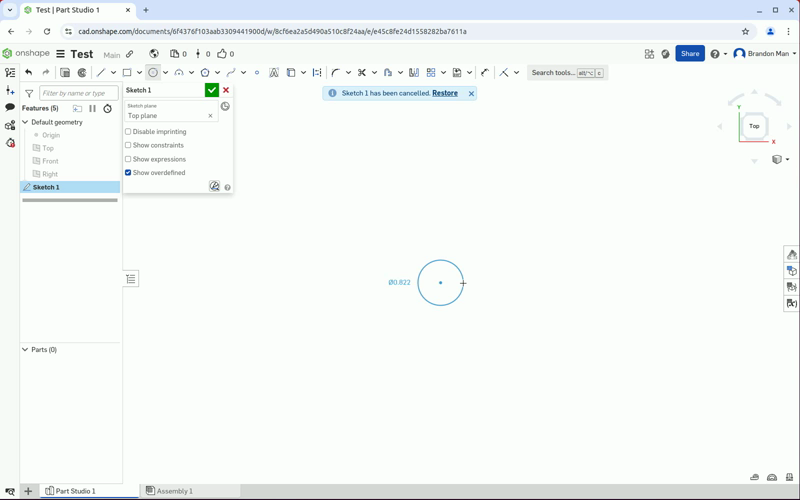
click(463, 282)
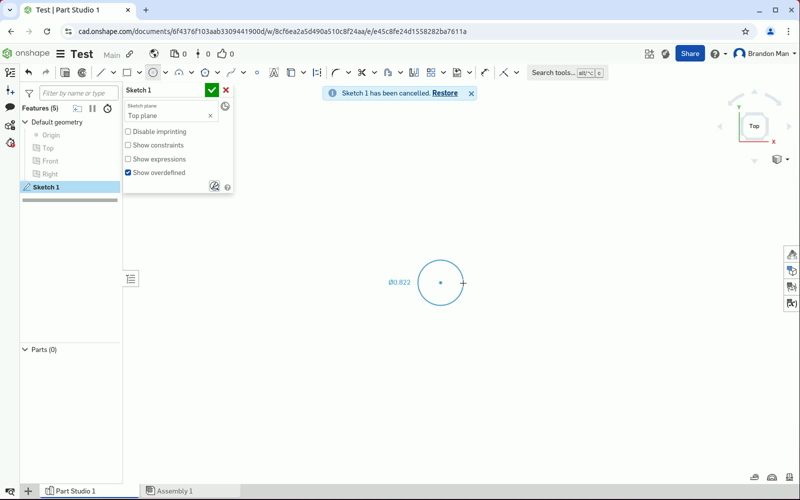
scroll(-6)
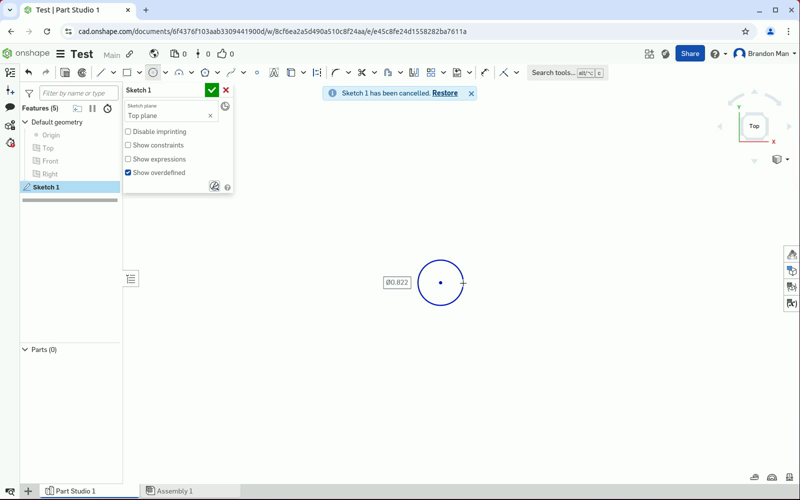
scroll(-6)
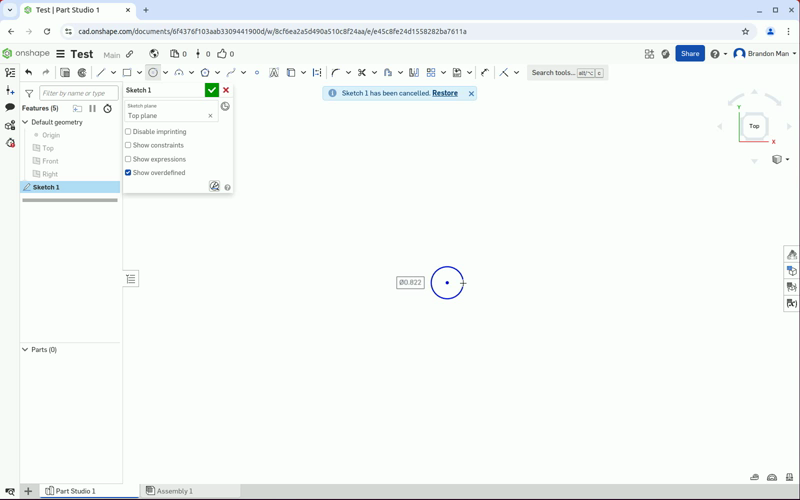
scroll(-6)
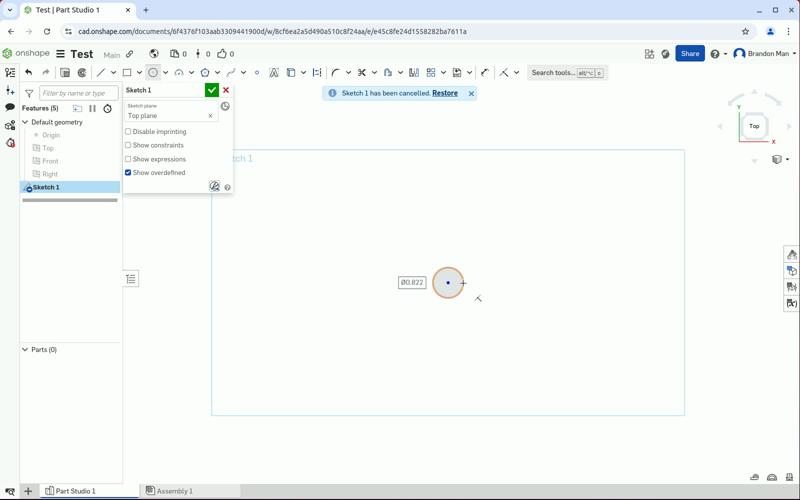
scroll(-6)
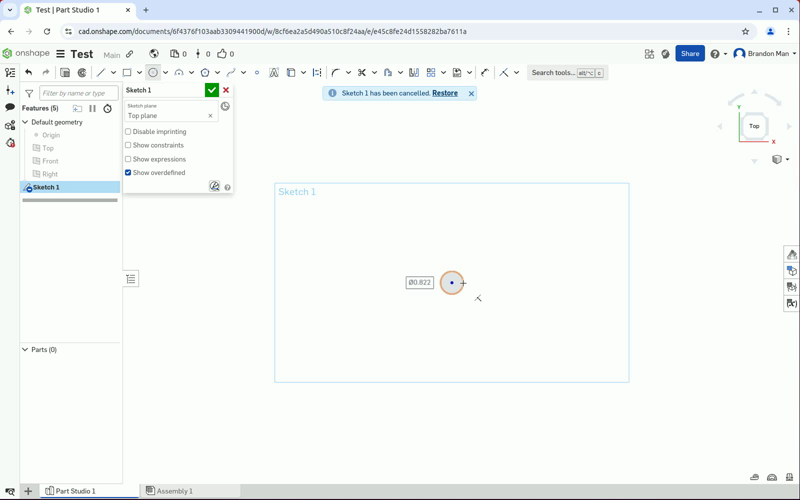
scroll(-6)
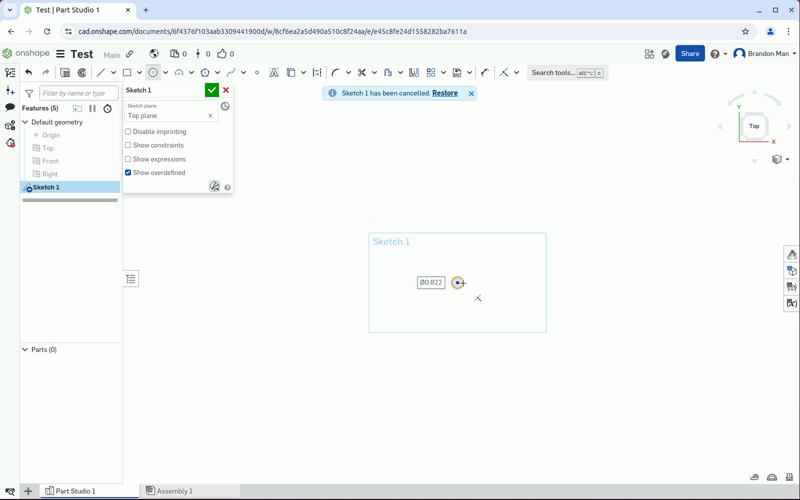
scroll(-6)
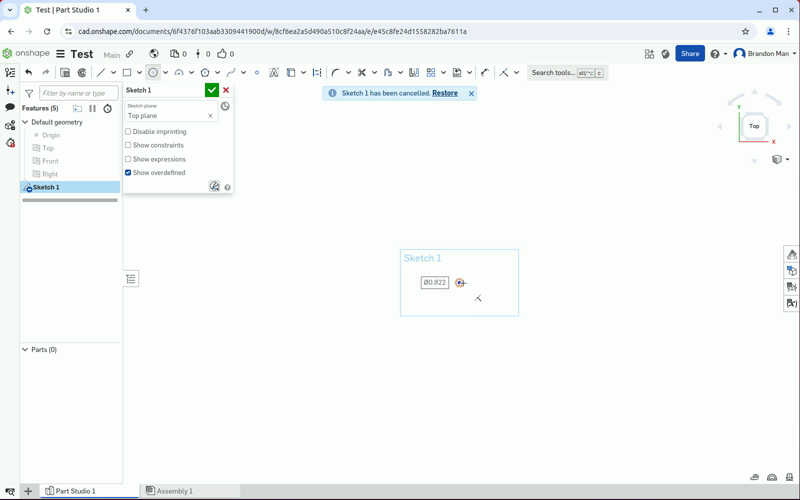
scroll(-6)
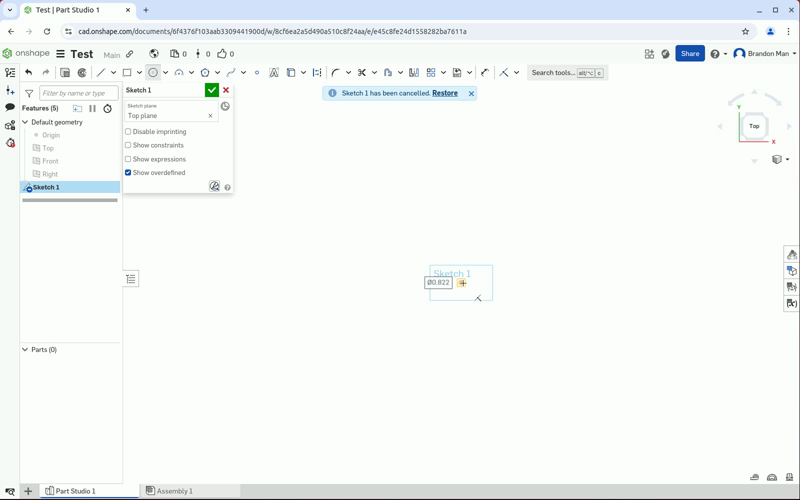
key(esc)
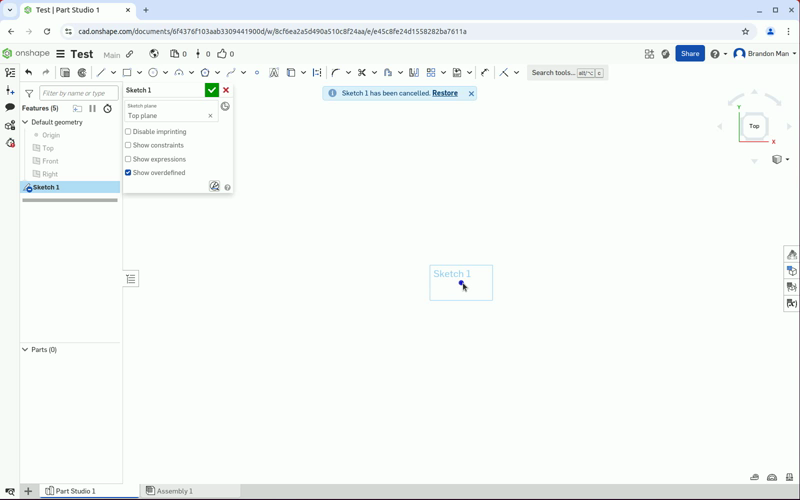
mouse_move(461, 282)
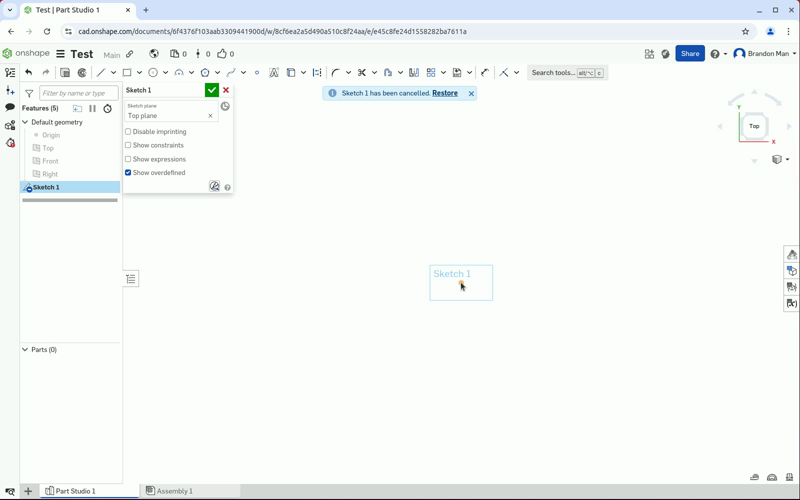
scroll(6)
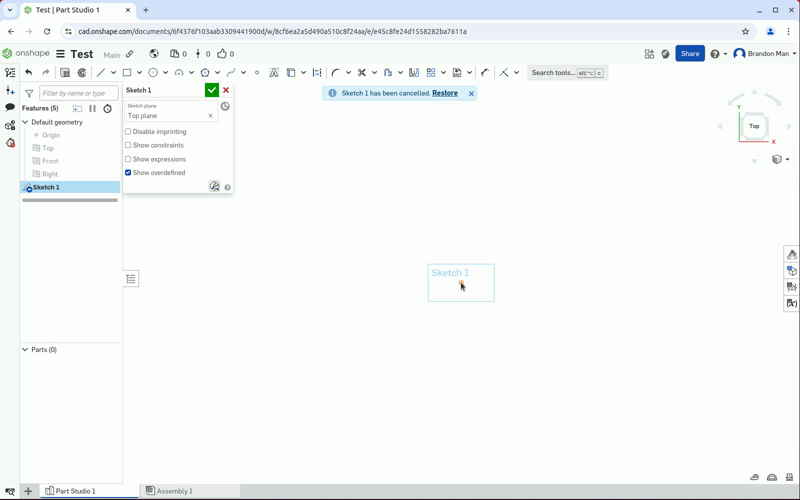
scroll(6)
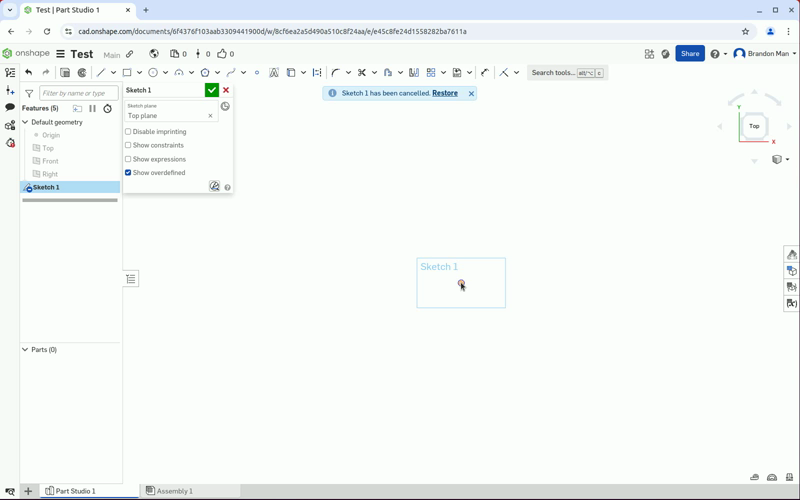
scroll(6)
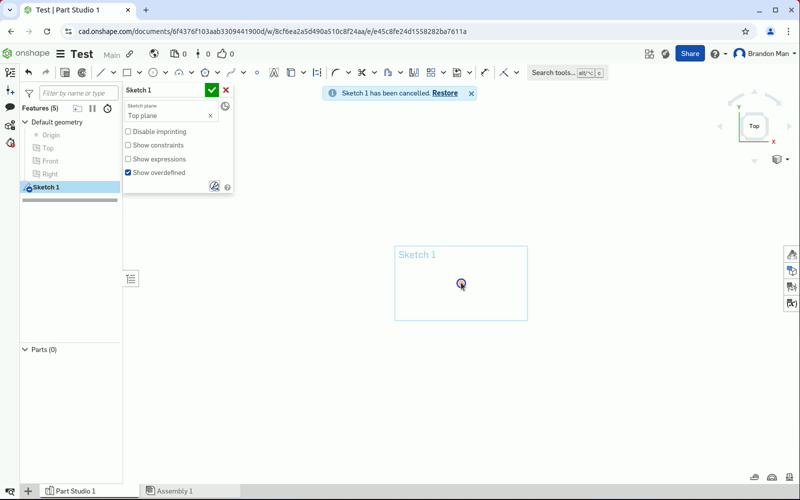
scroll(6)
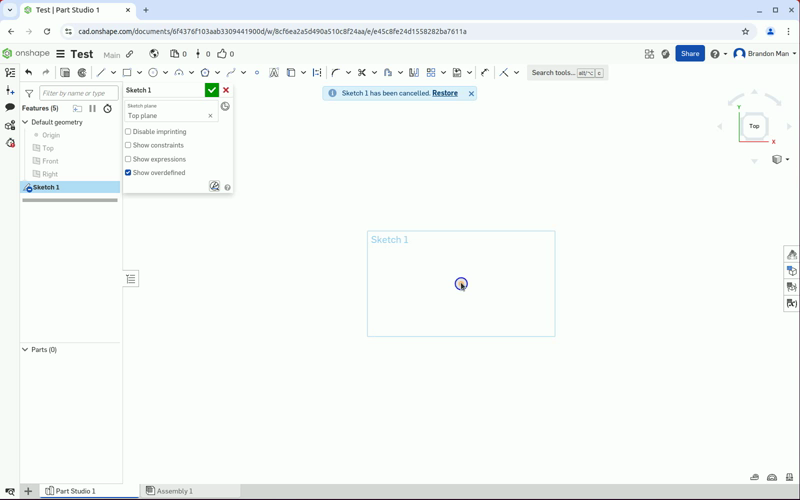
scroll(6)
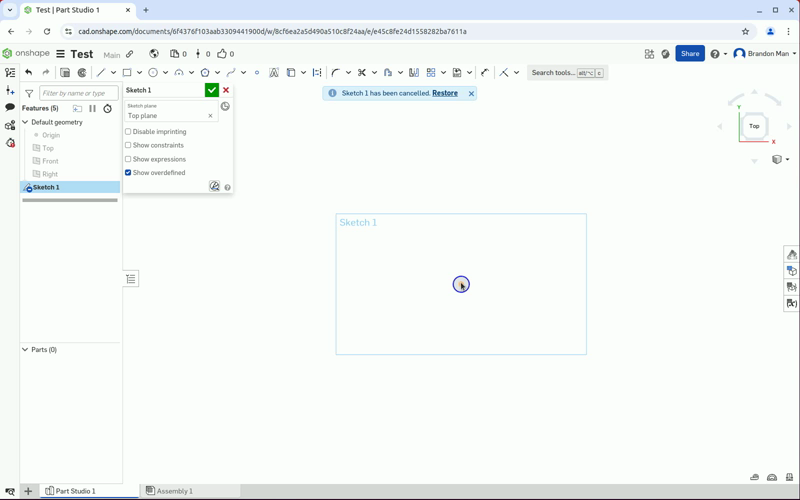
scroll(6)
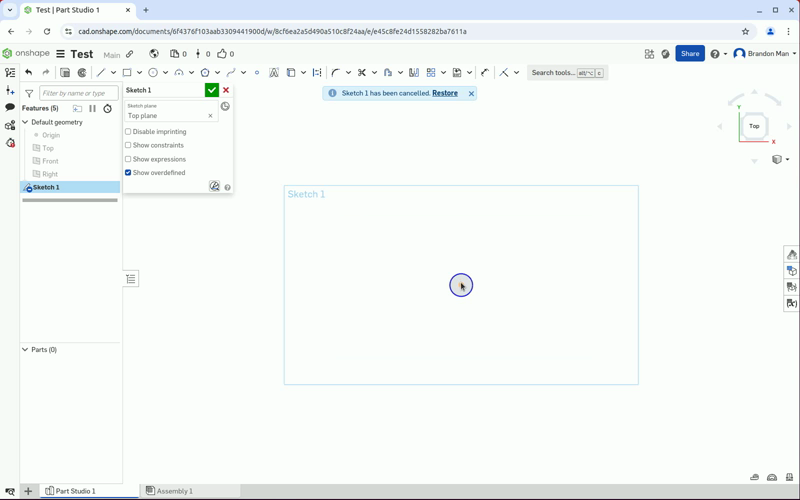
scroll(6)
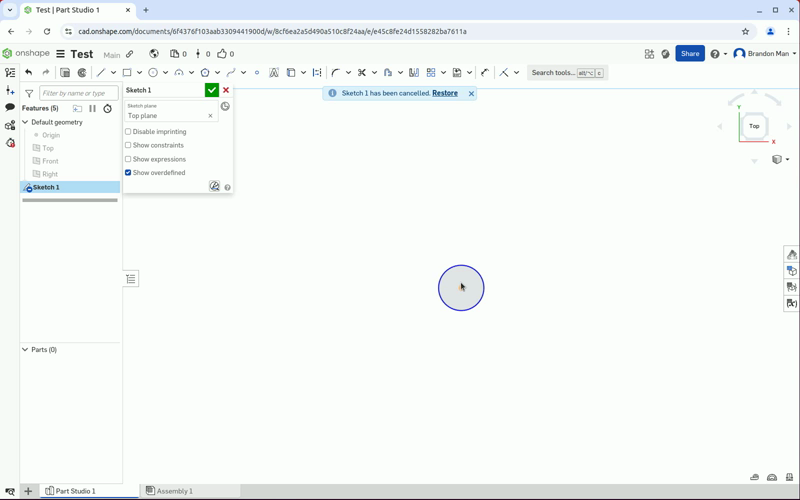
click(461, 282)
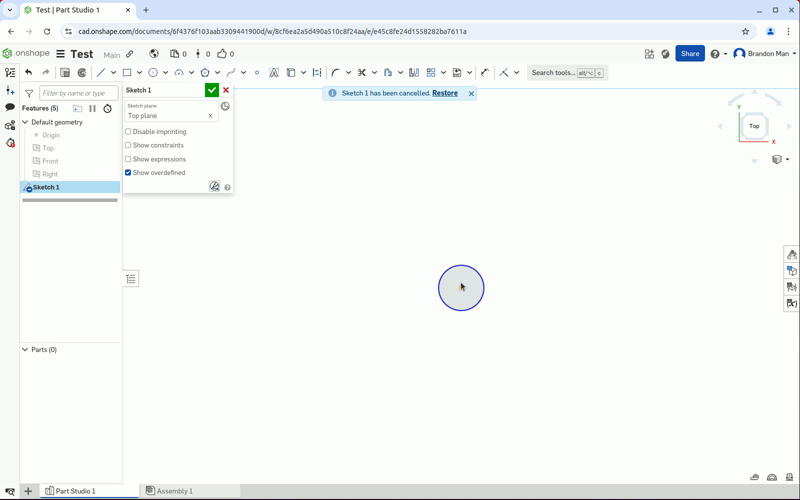
scroll(-6)
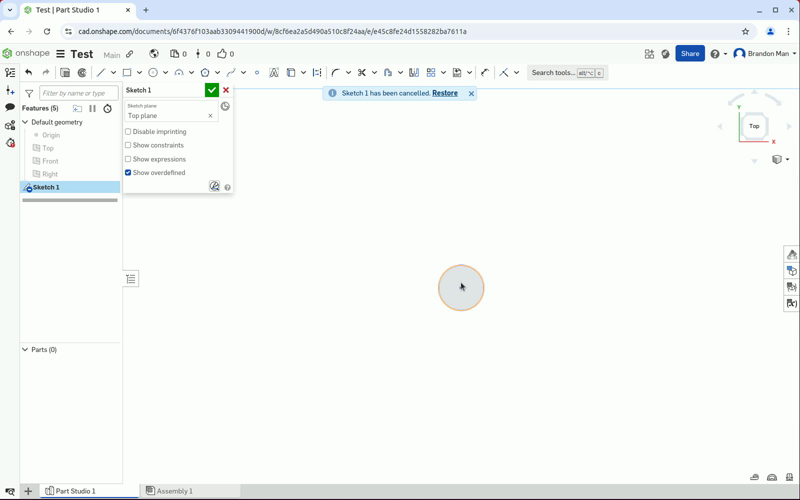
scroll(-6)
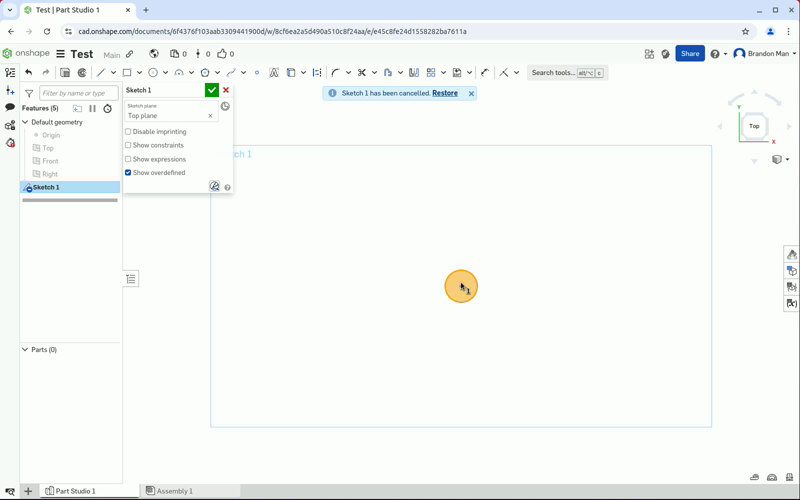
scroll(-6)
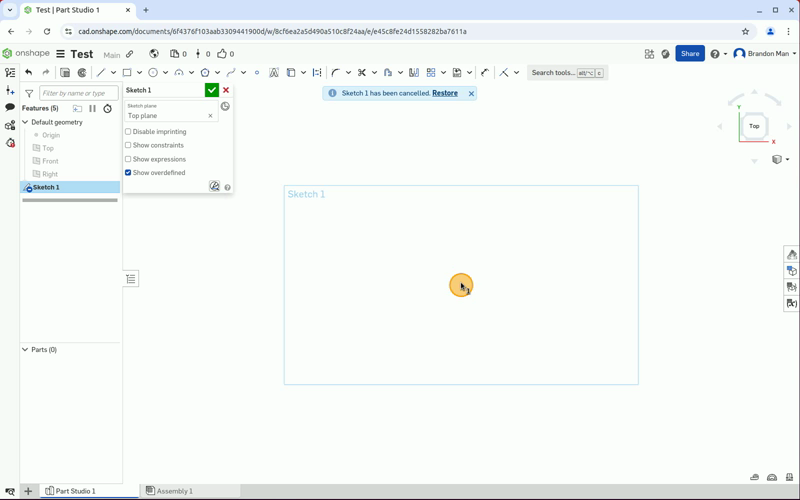
scroll(-6)
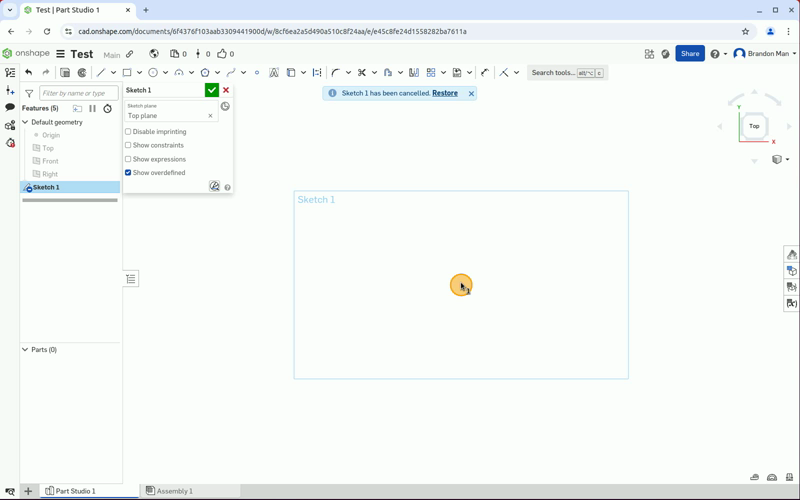
scroll(-6)
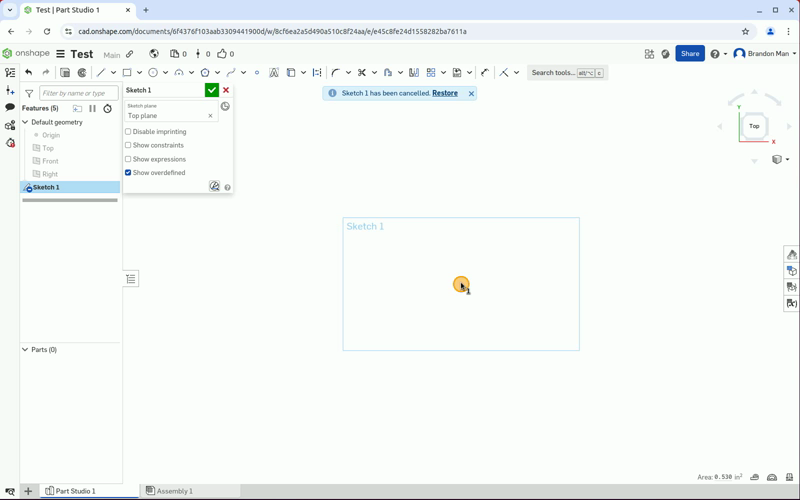
scroll(-6)
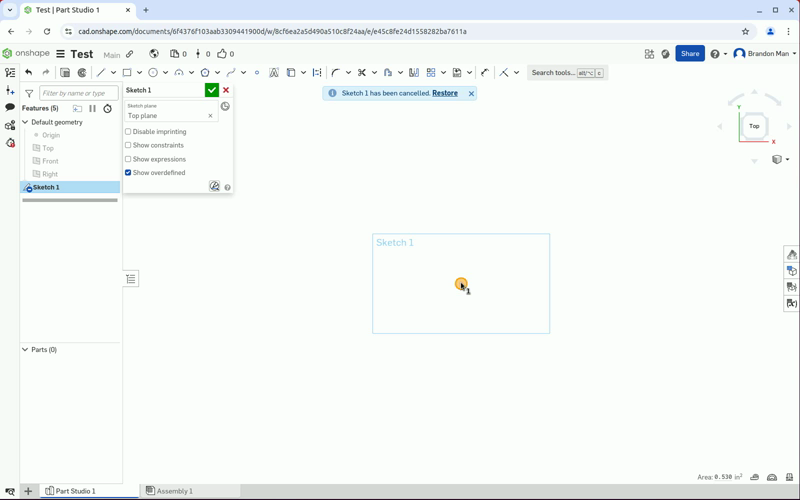
scroll(-6)
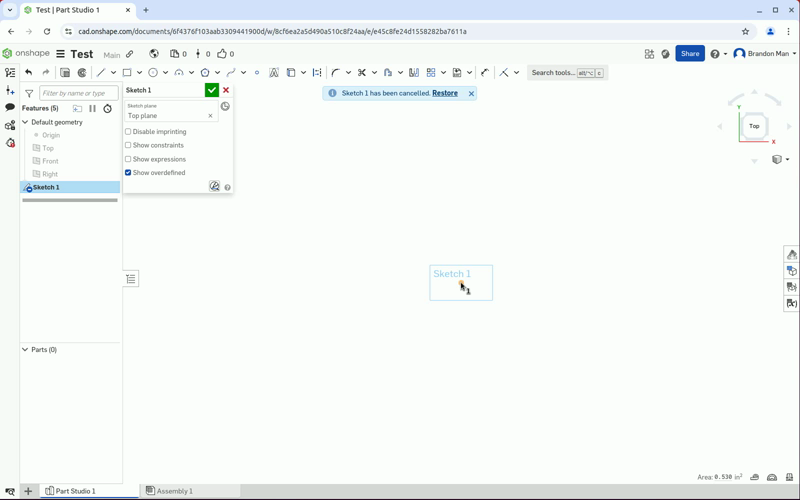
mouse_move(73, 352)
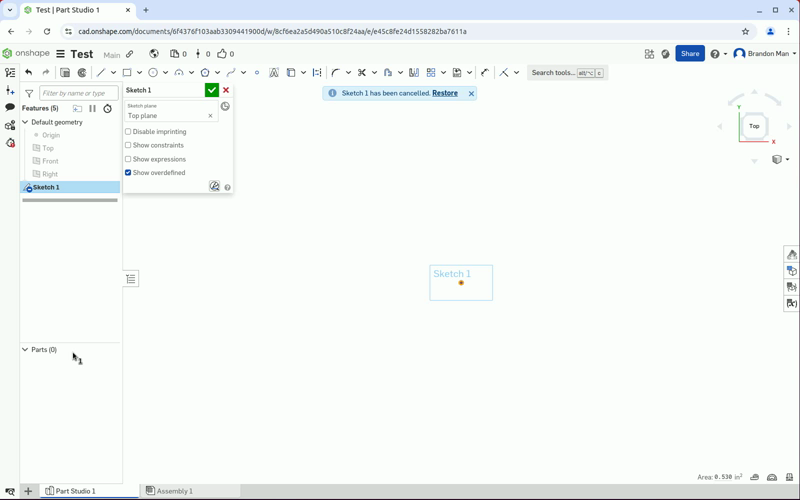
key(shift+y)
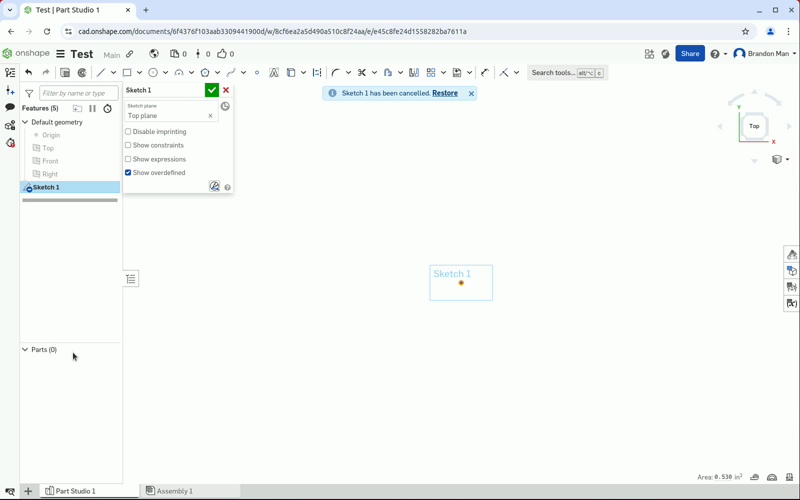
key(shift+e)
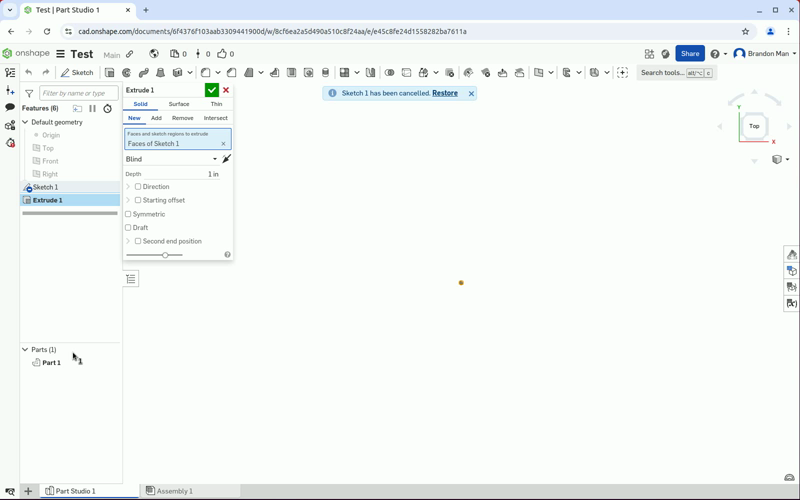
mouse_move(143, 106)
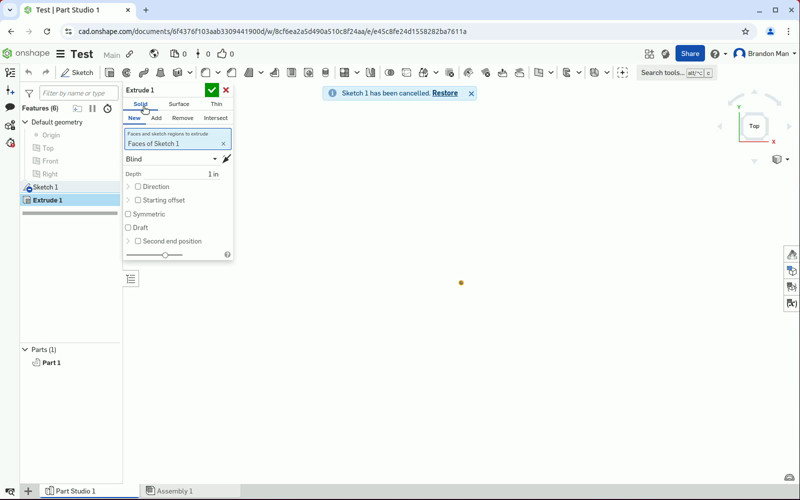
click(143, 106)
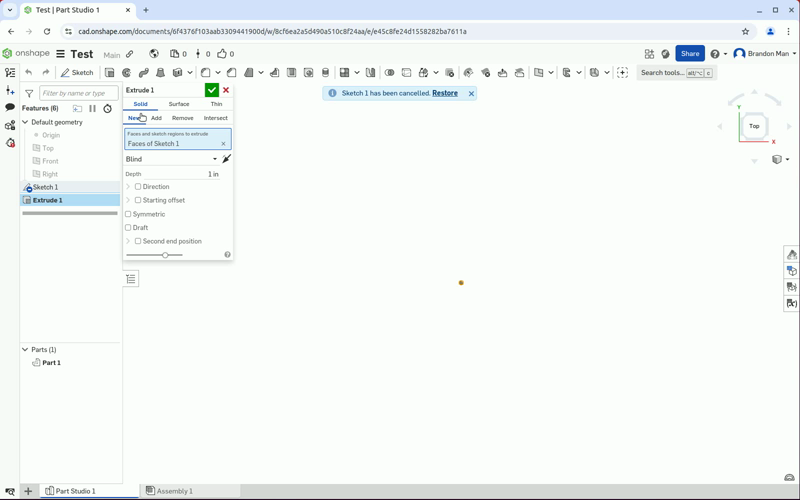
mouse_move(137, 120)
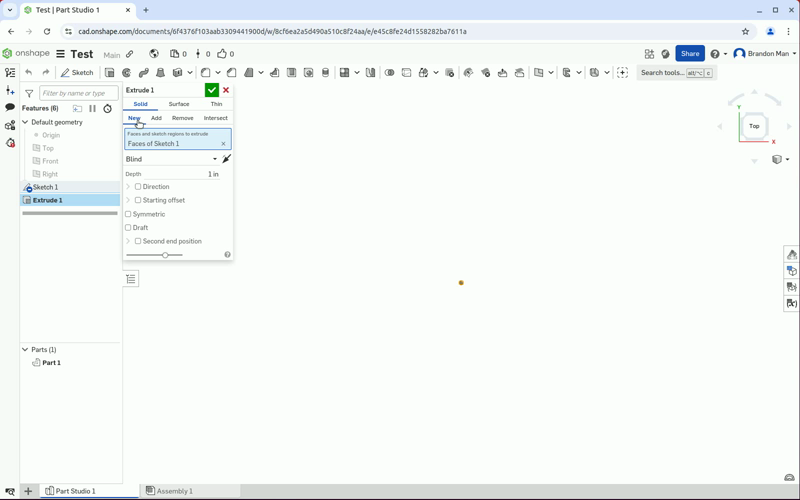
click(137, 120)
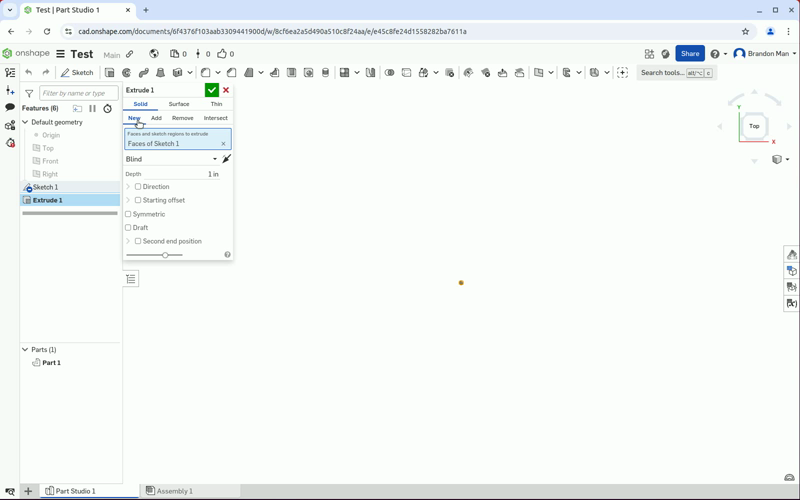
key(tab, 4)
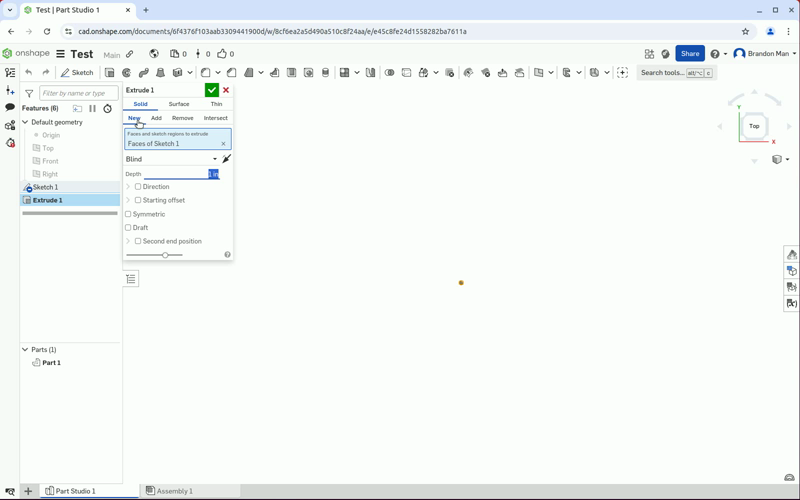
text(23.108)
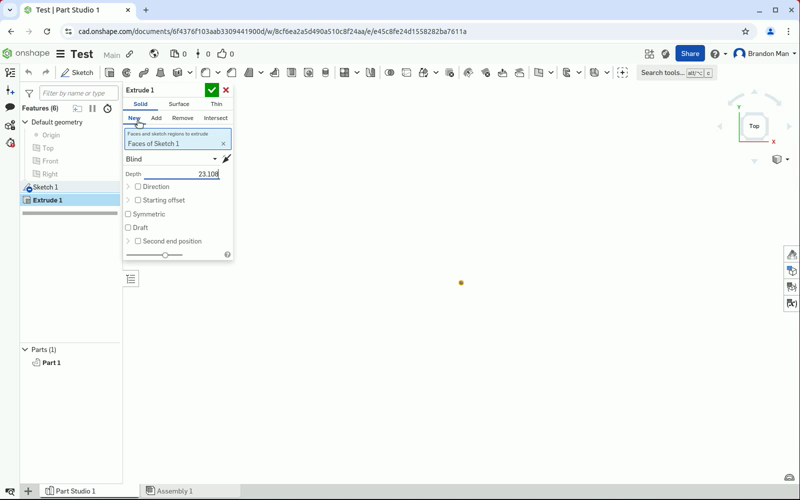
key(enter)
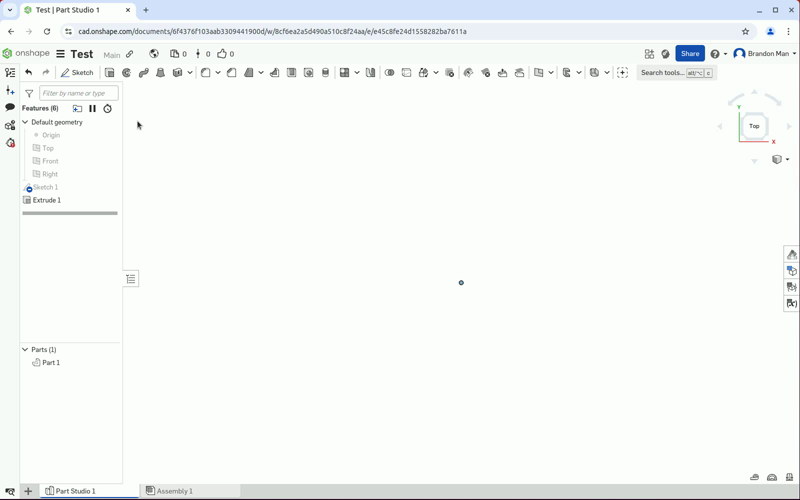
key(shift+h)
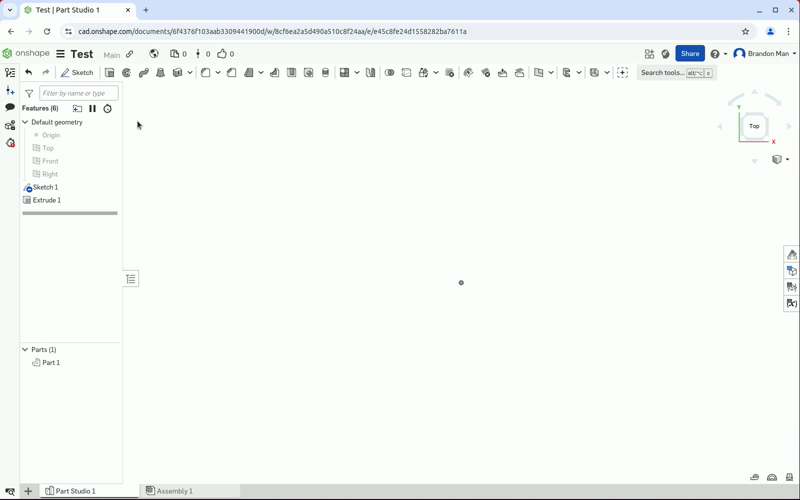
key(shift+h)
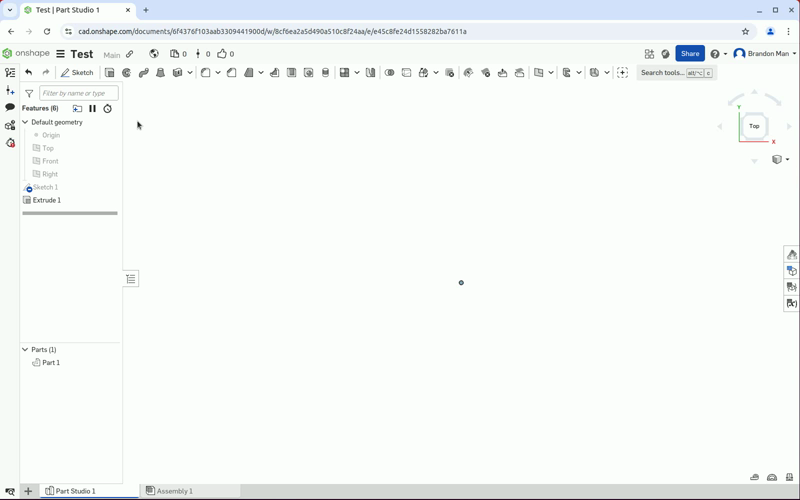
mouse_move(73, 189)
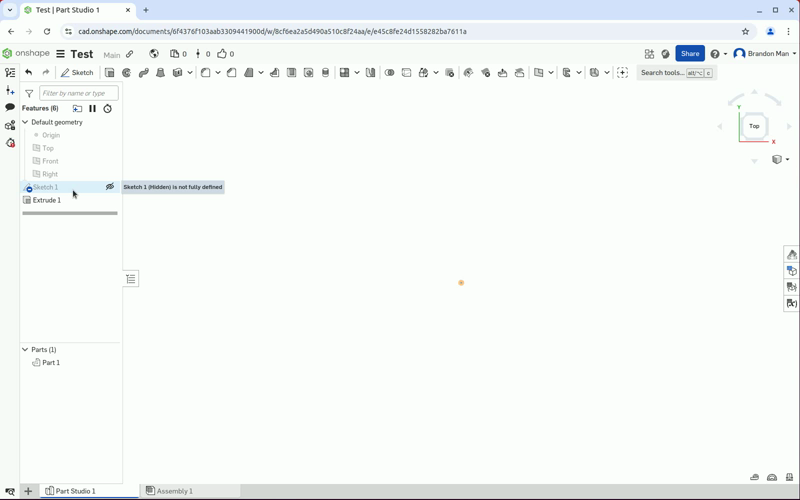
click(73, 189)
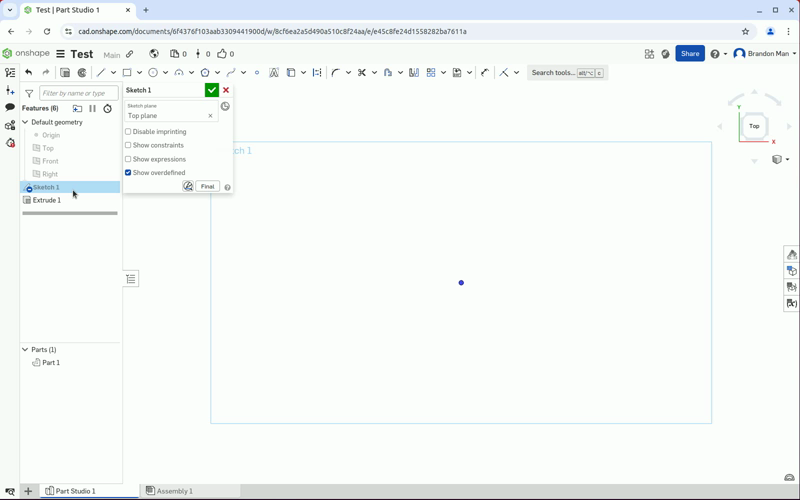
mouse_move(229, 92)
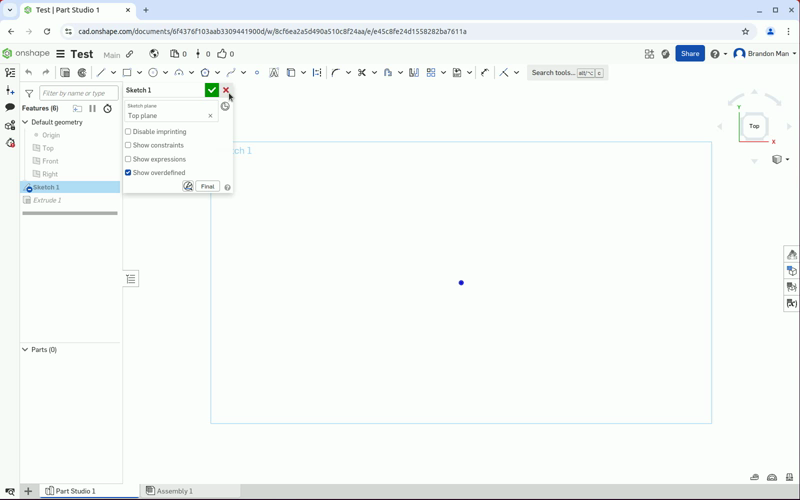
click(229, 92)
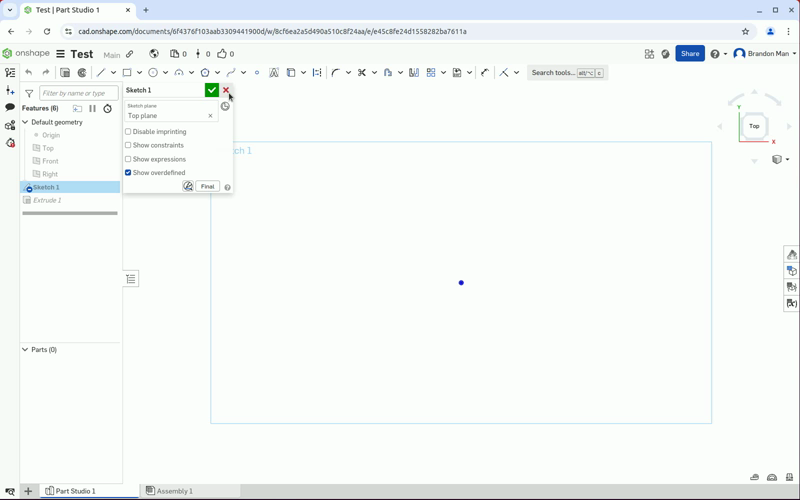
key(shift+s)
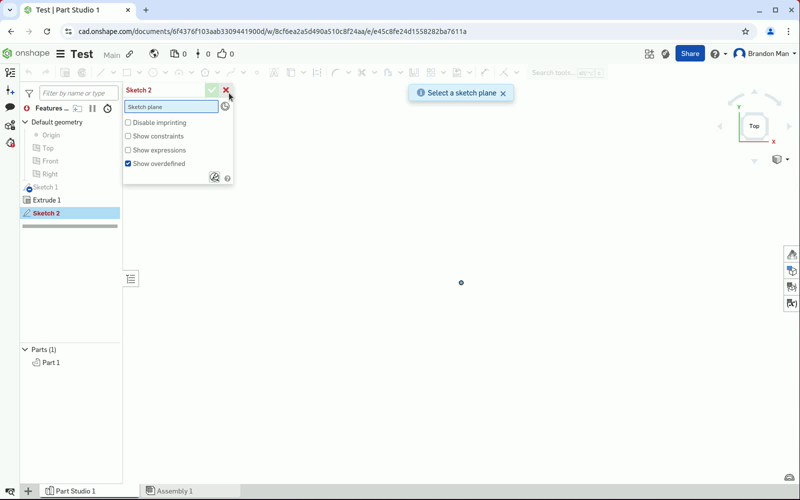
mouse_move(73, 150)
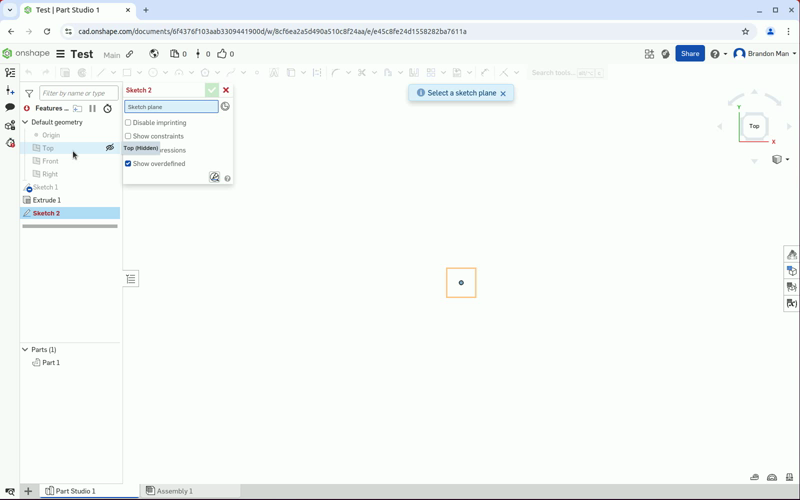
click(73, 150)
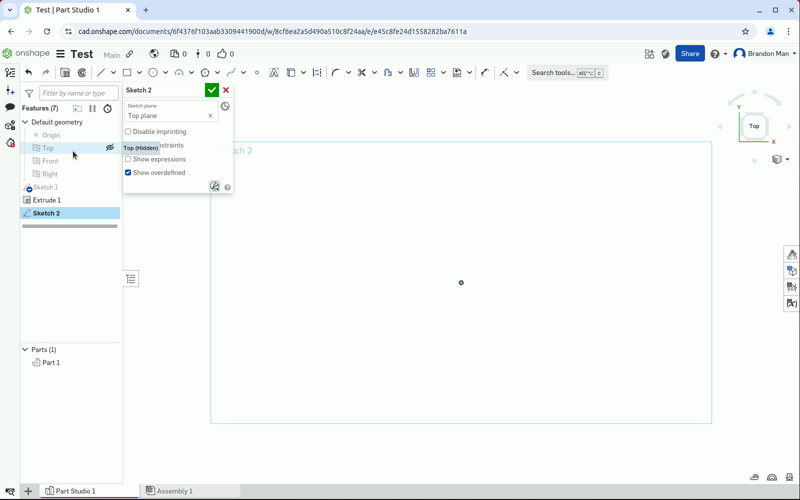
mouse_move(73, 352)
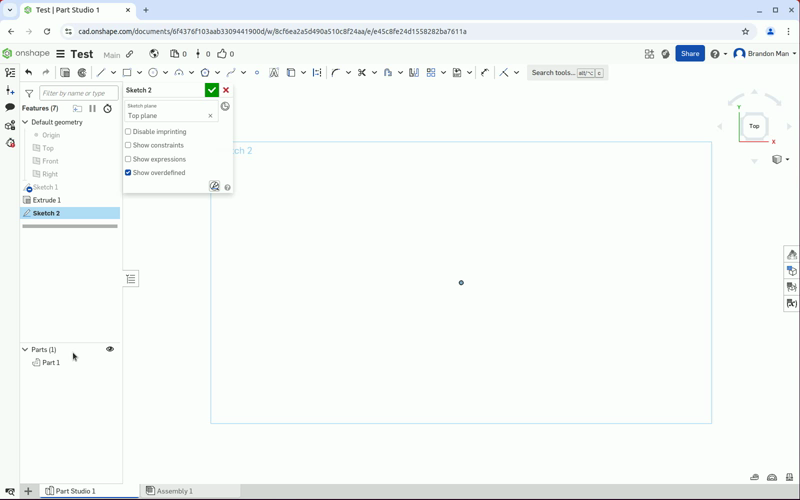
key(y)
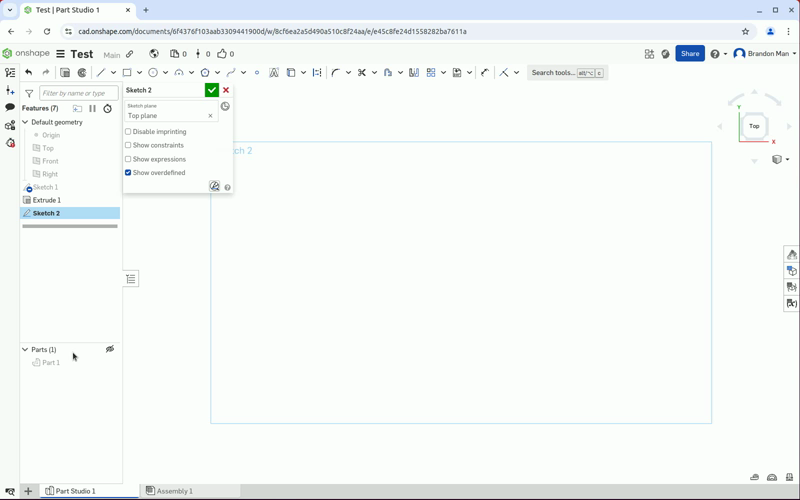
key(c)
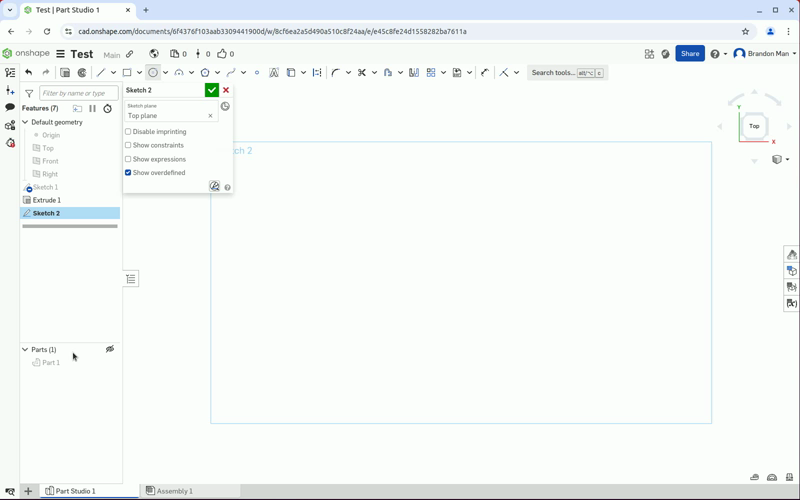
key_down(shift)
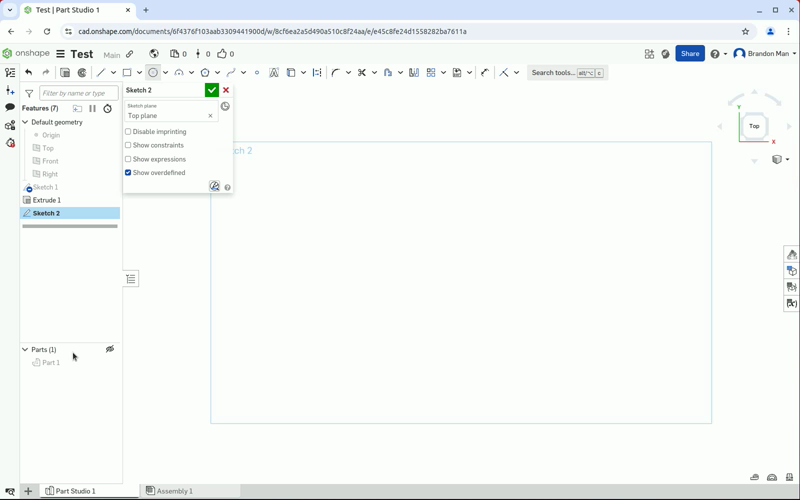
mouse_move(461, 268)
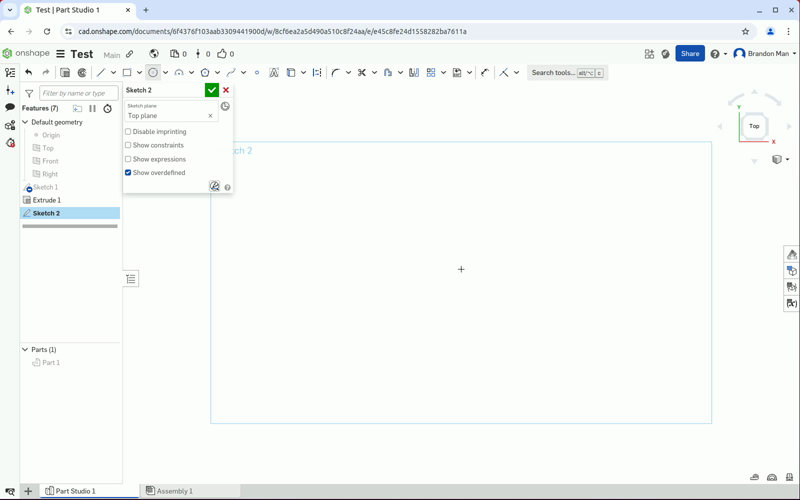
click(461, 268)
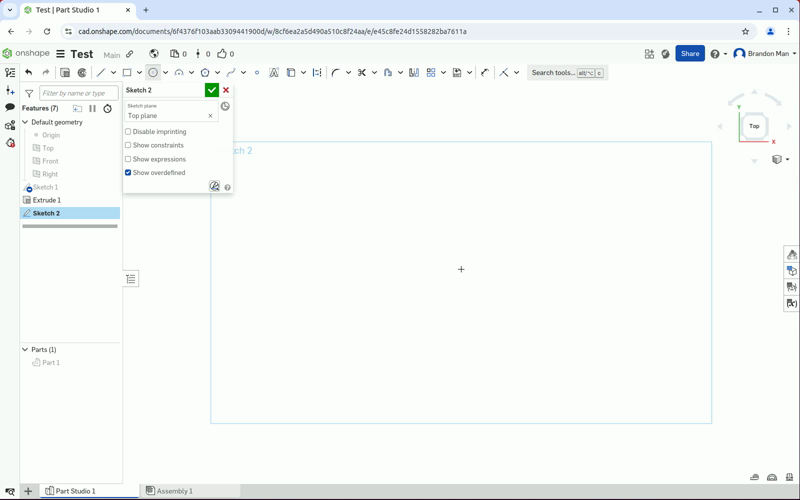
key_up(shift)
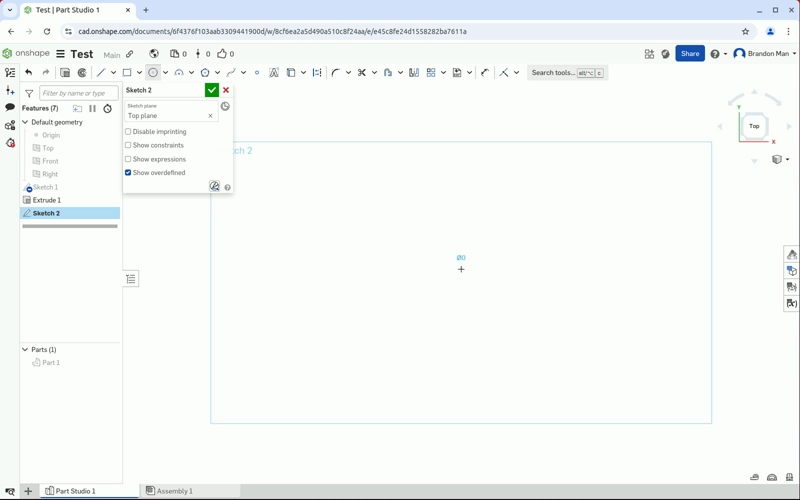
mouse_move(463, 268)
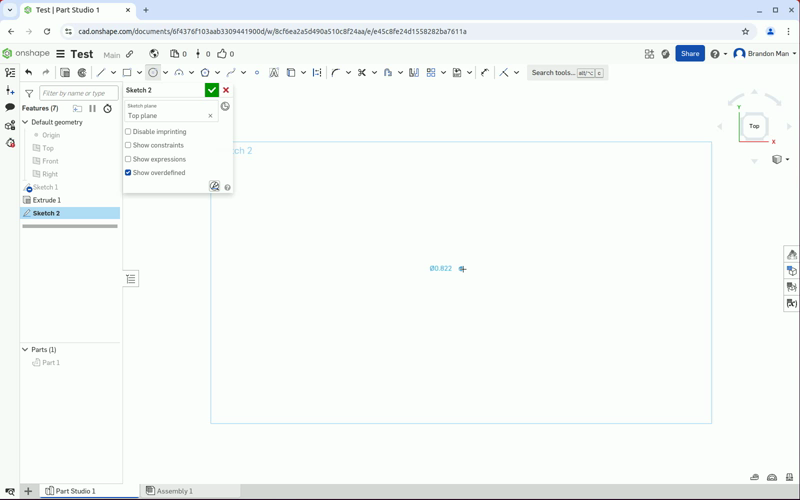
scroll(6)
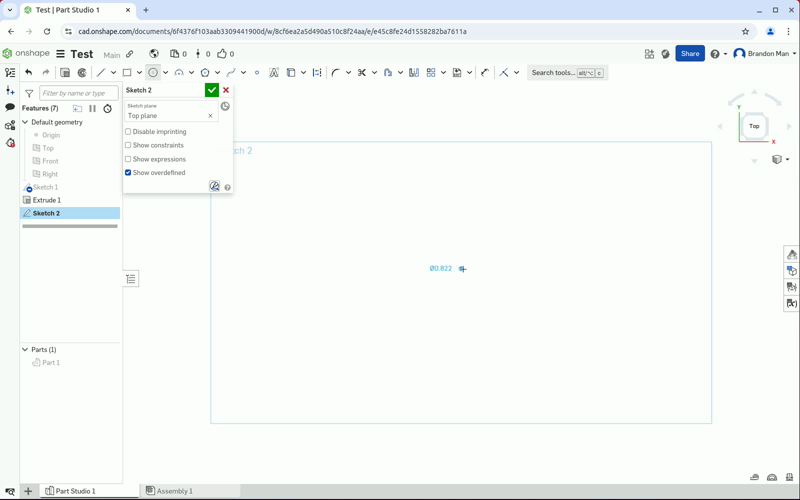
scroll(6)
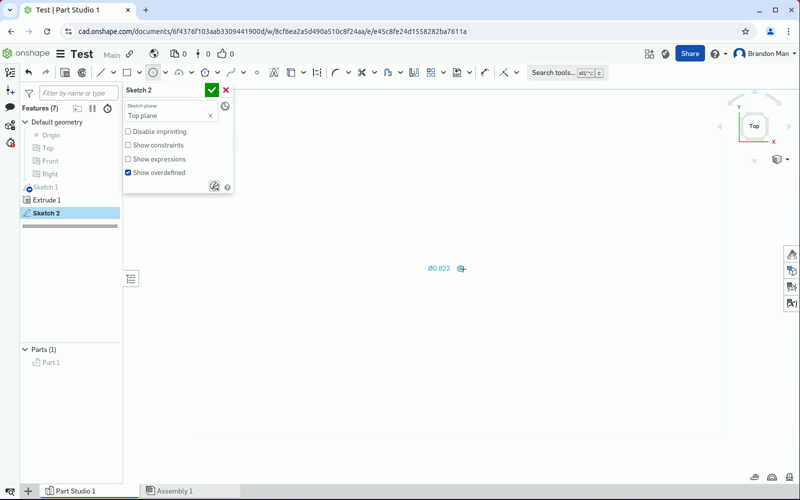
scroll(6)
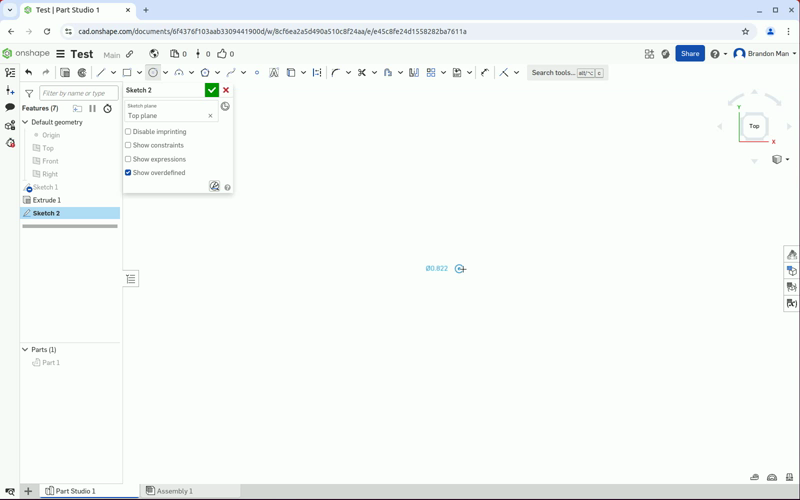
scroll(6)
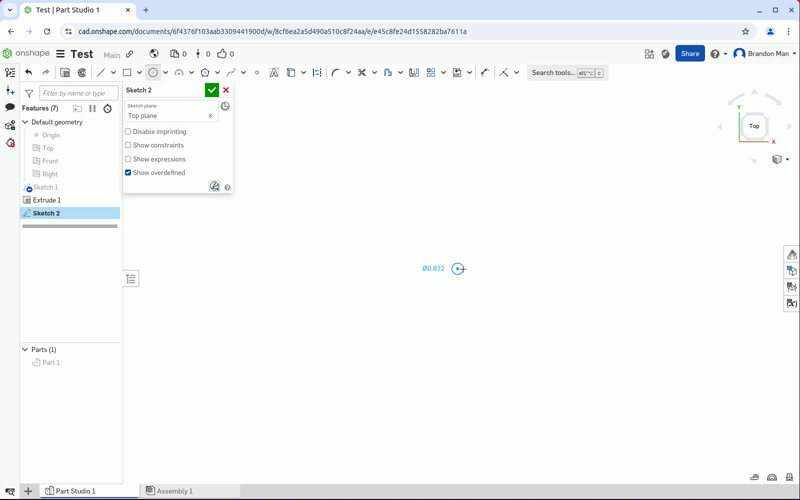
scroll(6)
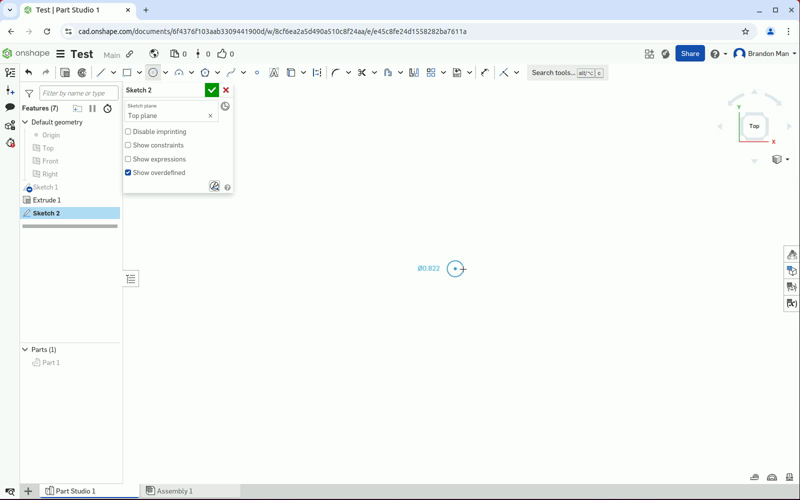
scroll(6)
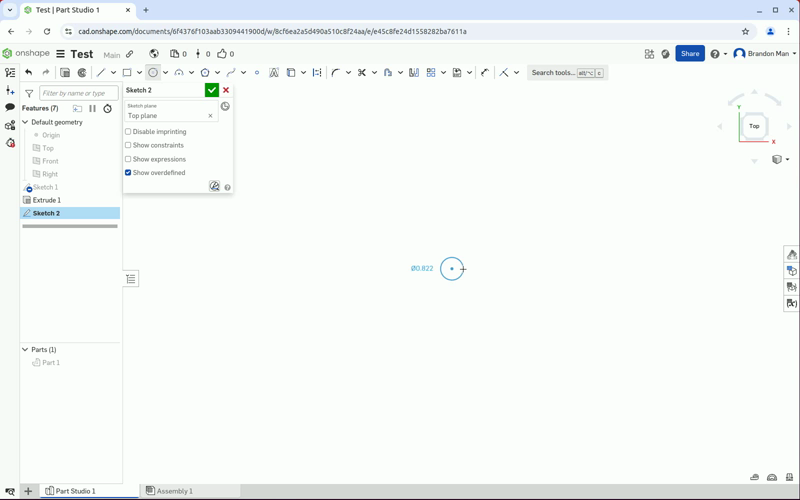
scroll(6)
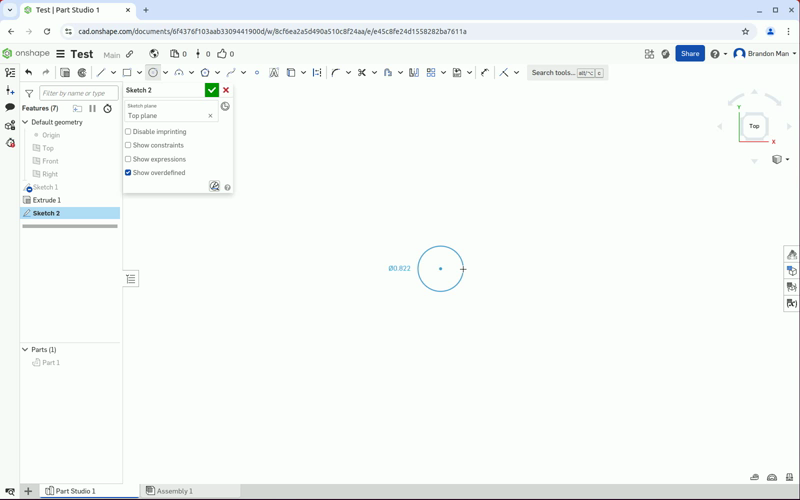
click(463, 268)
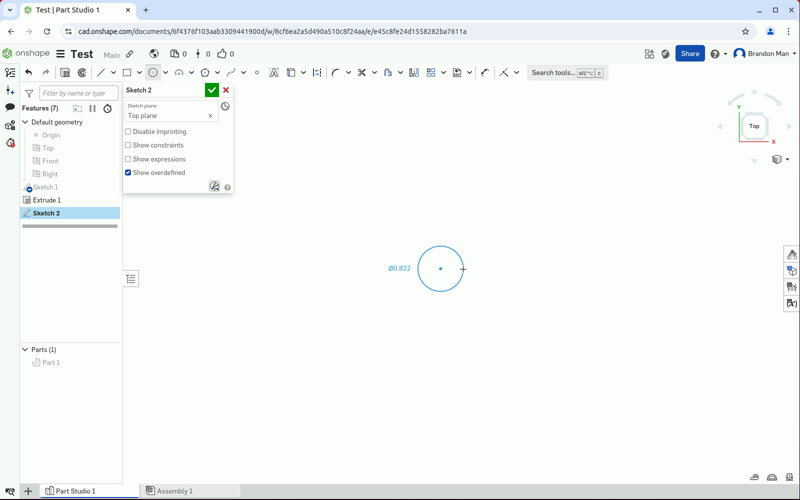
scroll(-6)
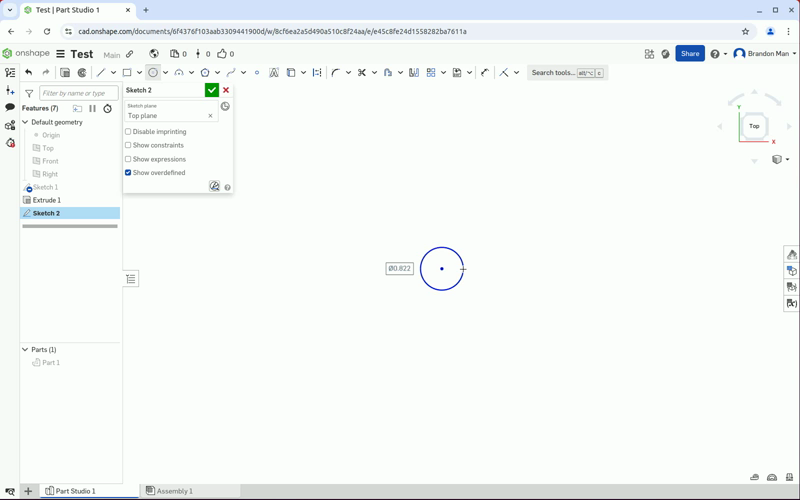
scroll(-6)
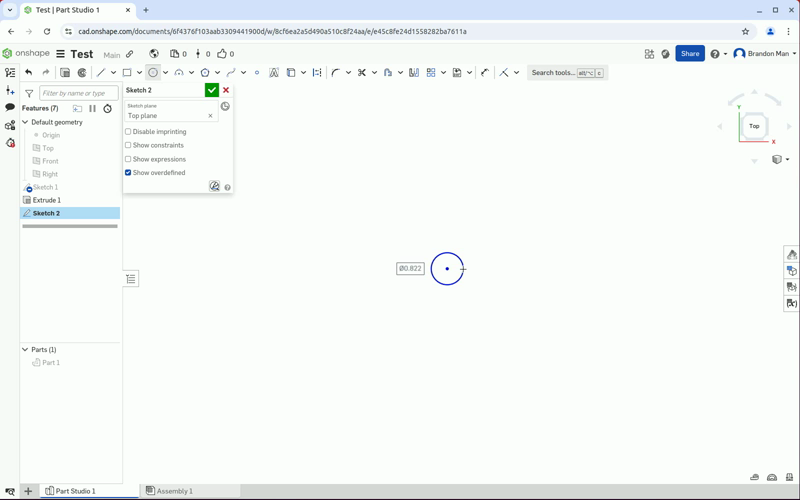
scroll(-6)
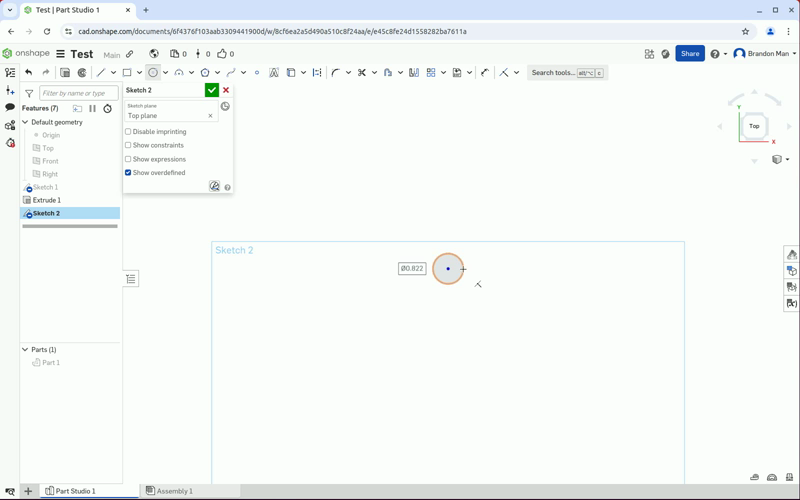
scroll(-6)
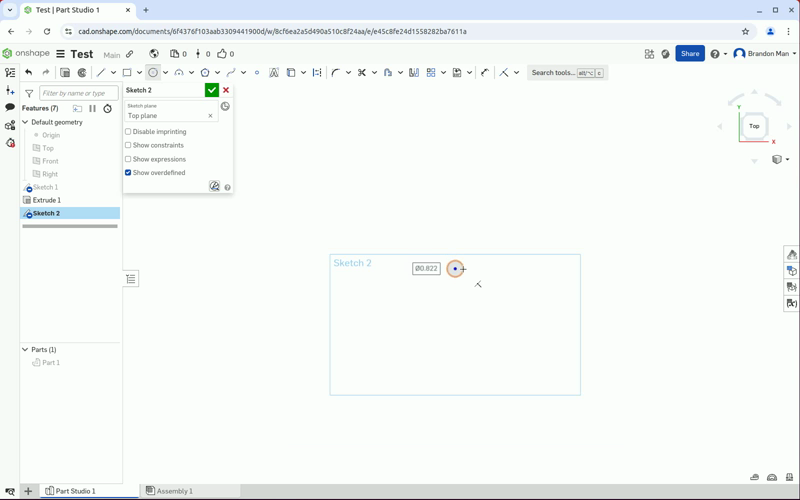
scroll(-6)
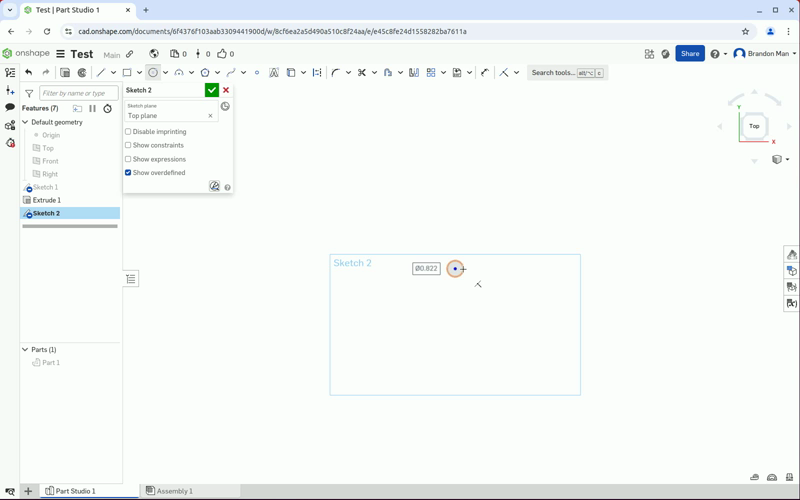
scroll(-6)
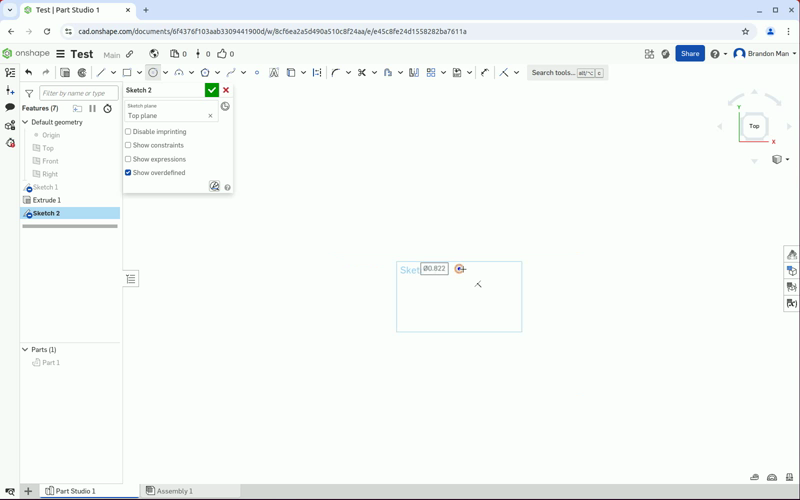
scroll(-6)
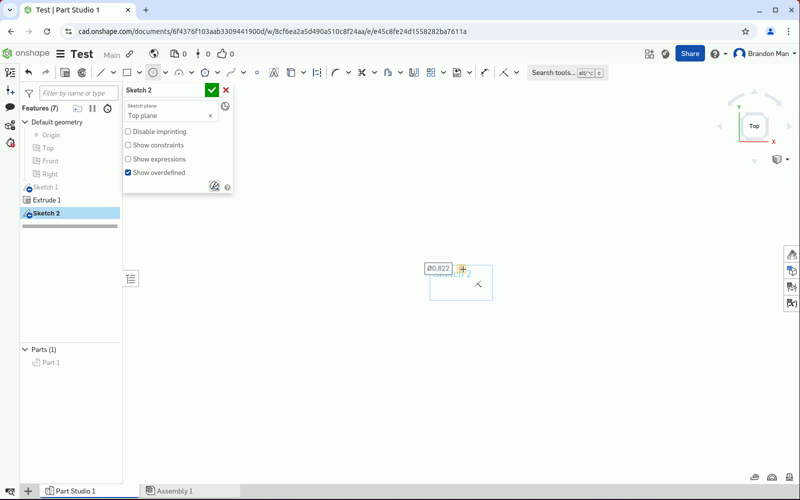
key(esc)
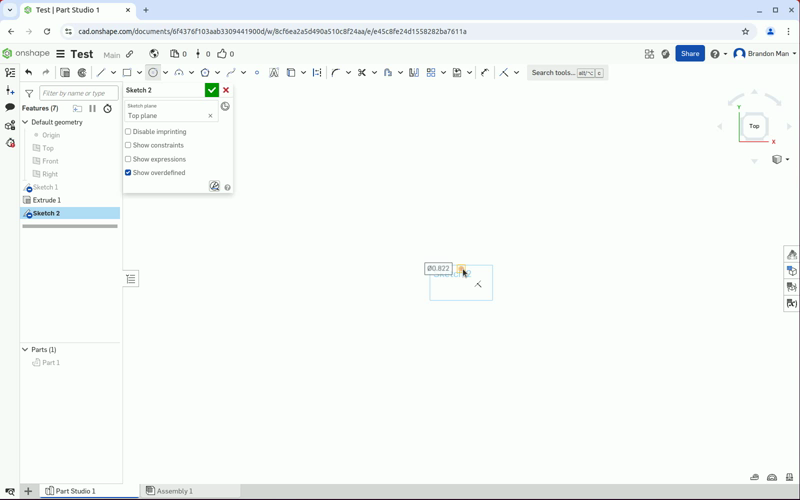
mouse_move(462, 268)
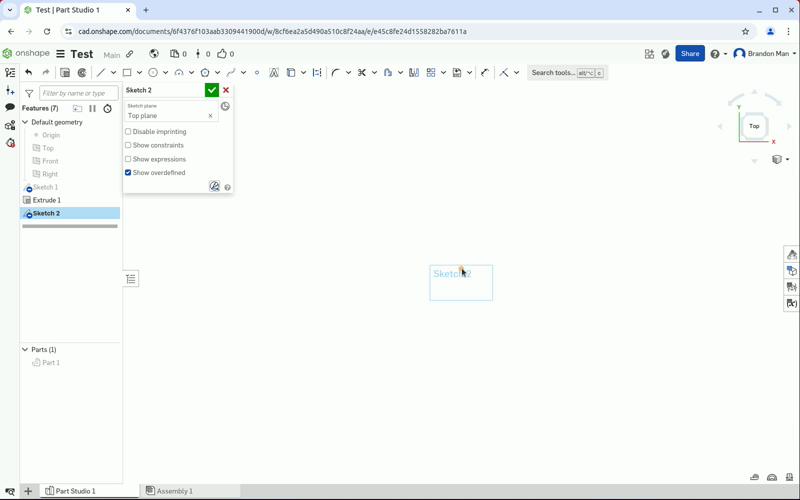
scroll(6)
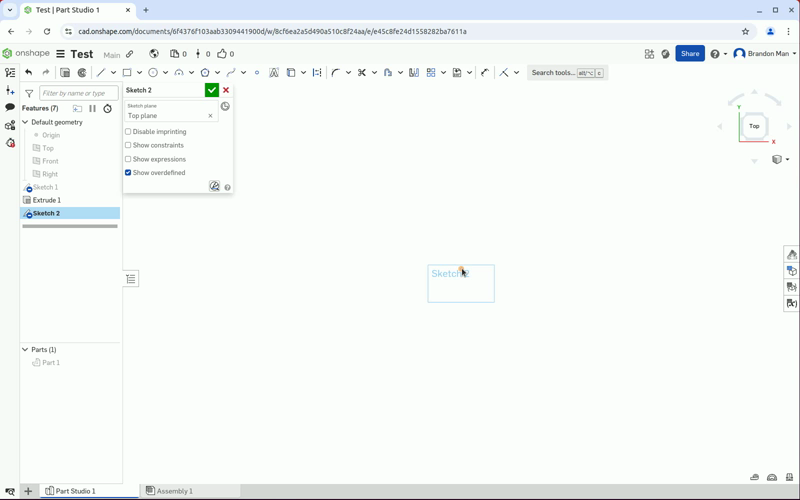
scroll(6)
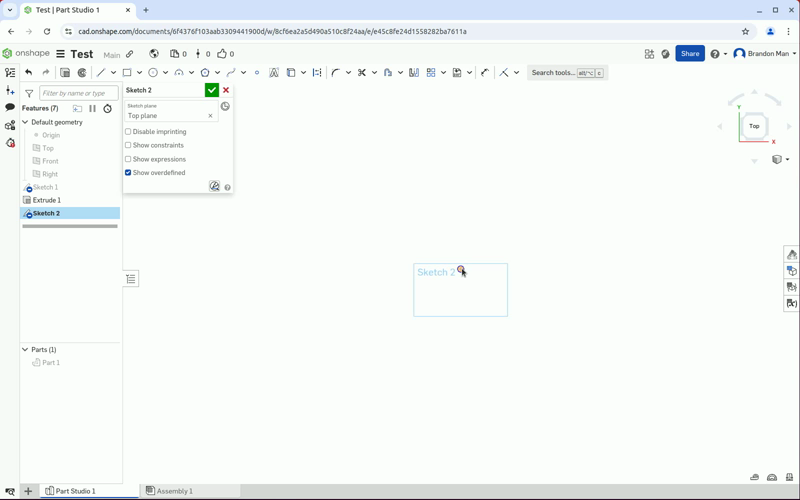
scroll(6)
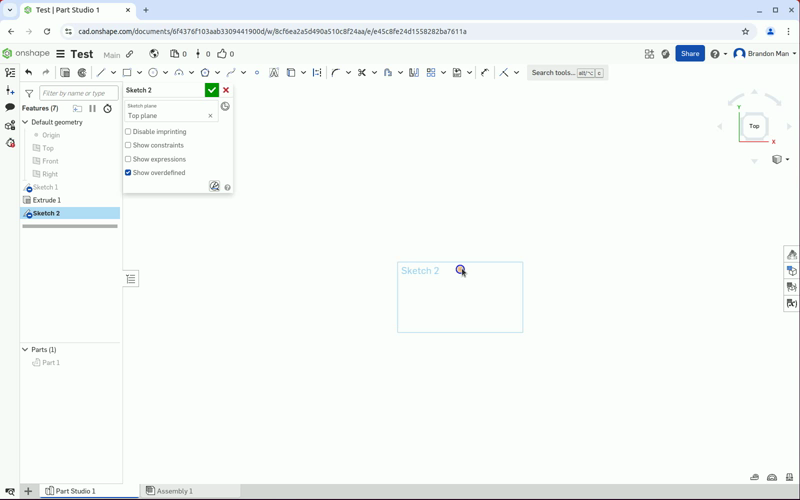
scroll(6)
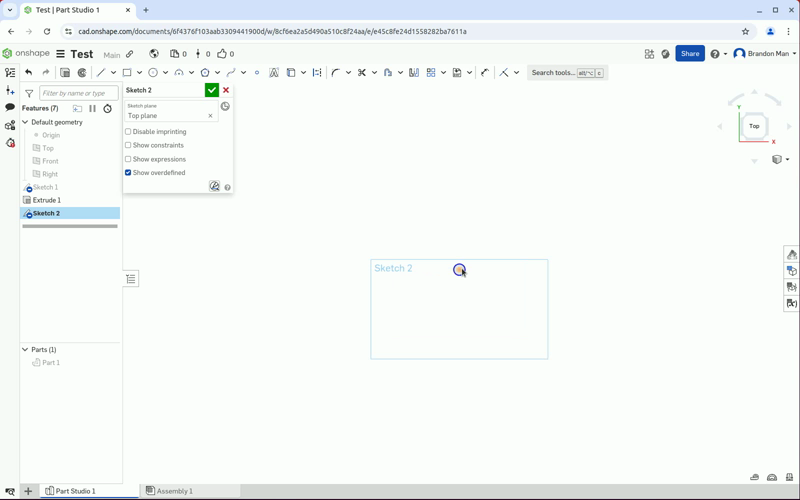
scroll(6)
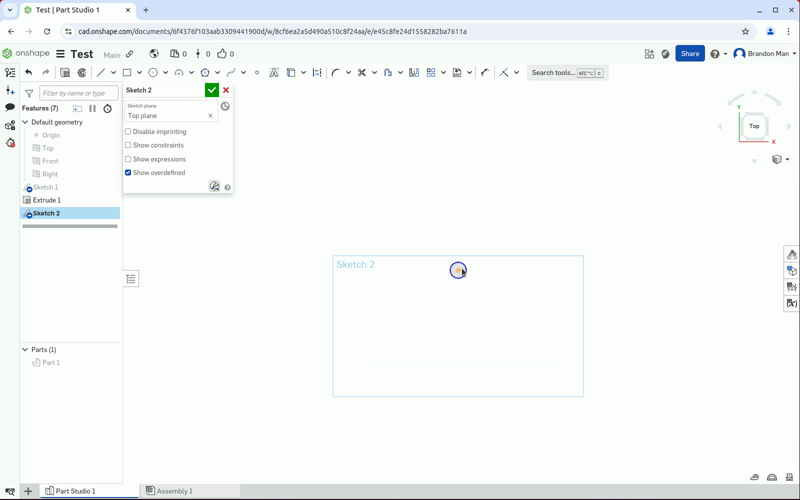
scroll(6)
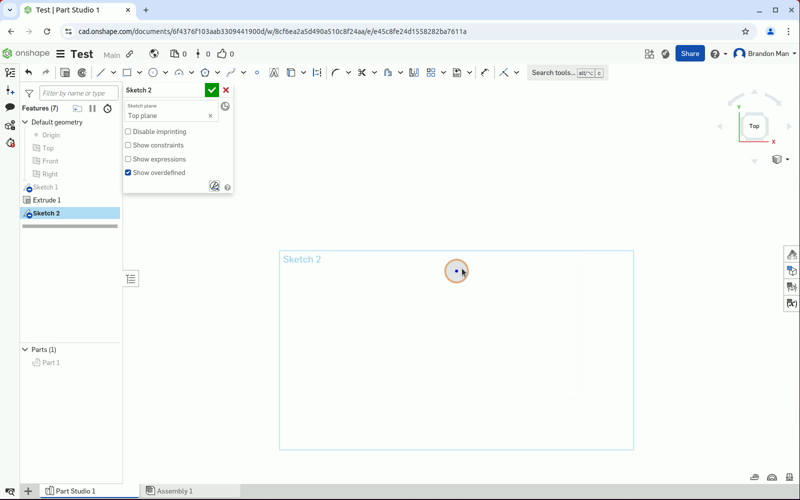
scroll(6)
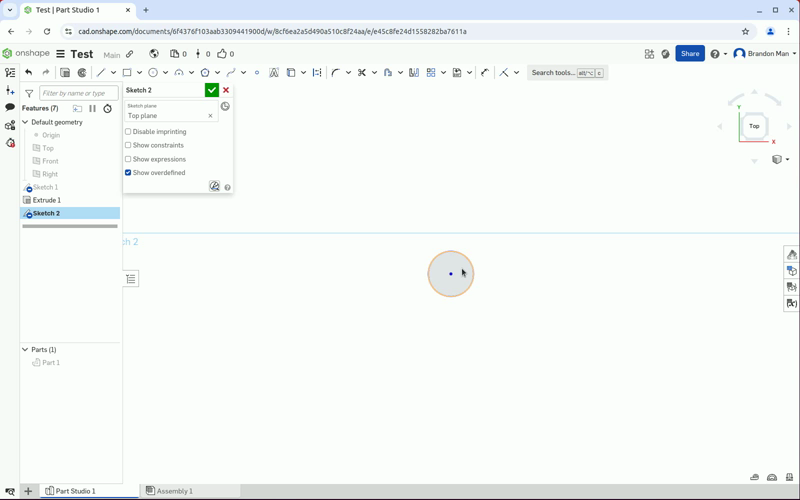
click(462, 268)
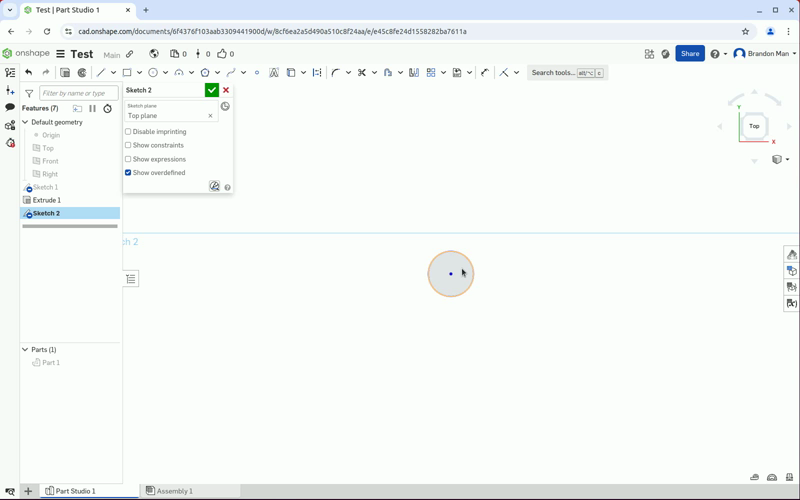
scroll(-6)
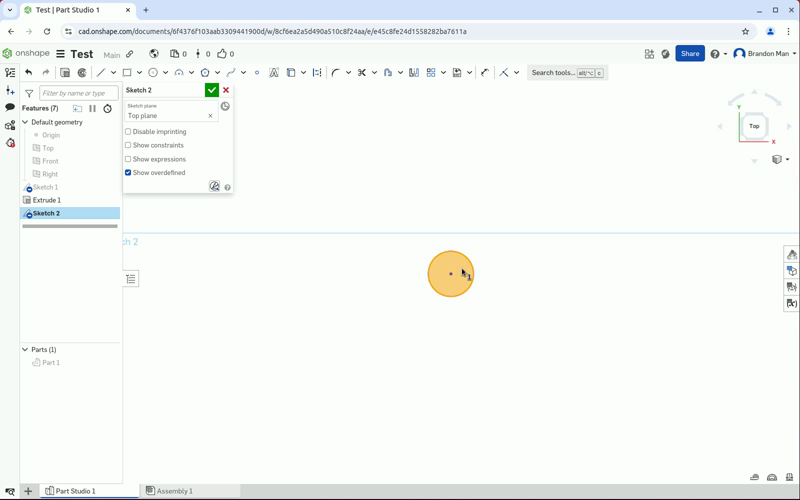
scroll(-6)
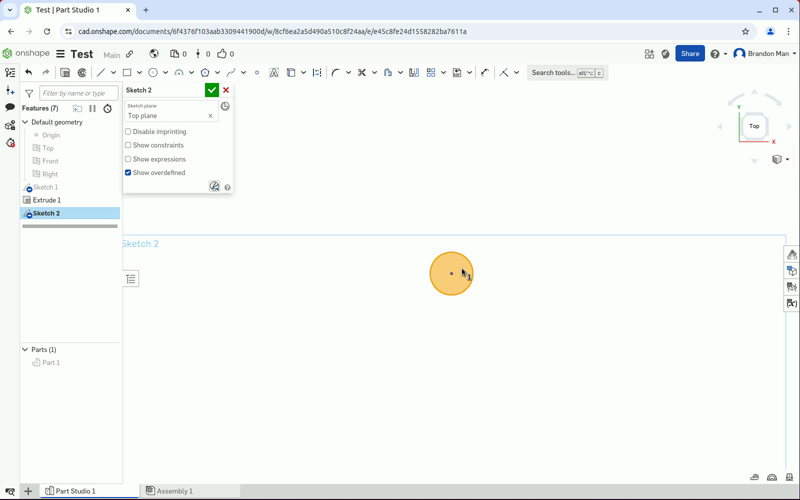
scroll(-6)
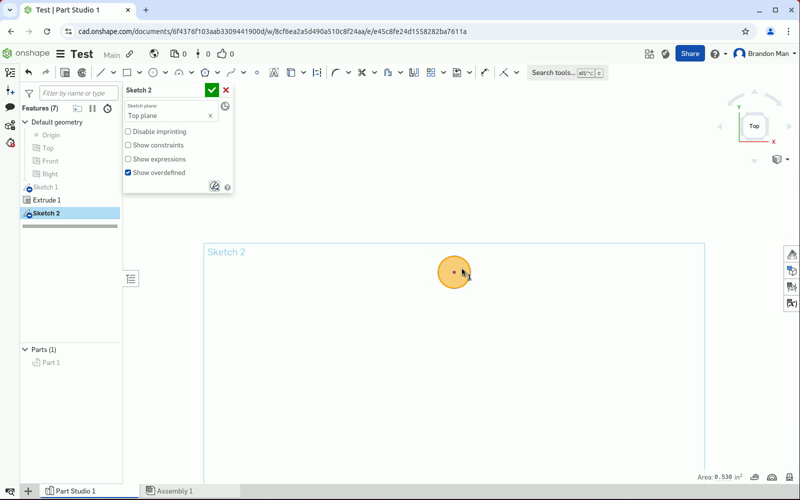
scroll(-6)
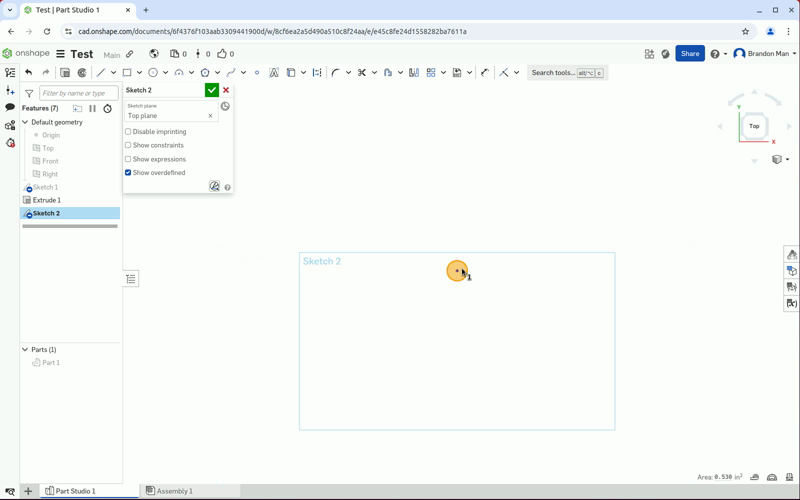
scroll(-6)
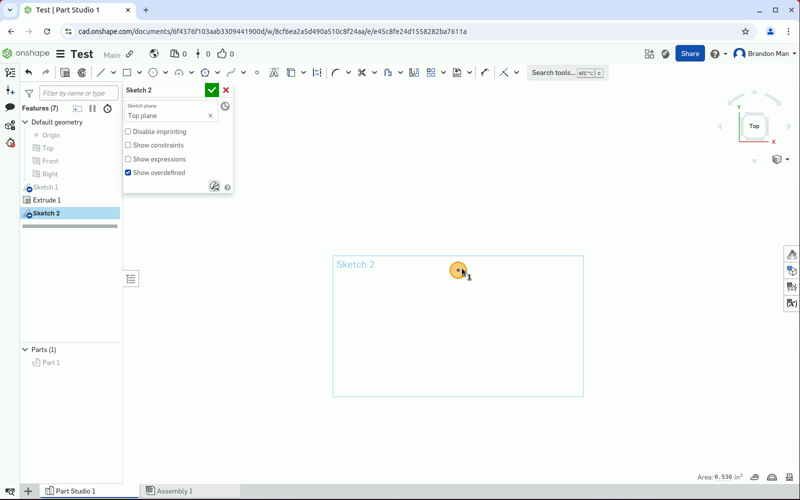
scroll(-6)
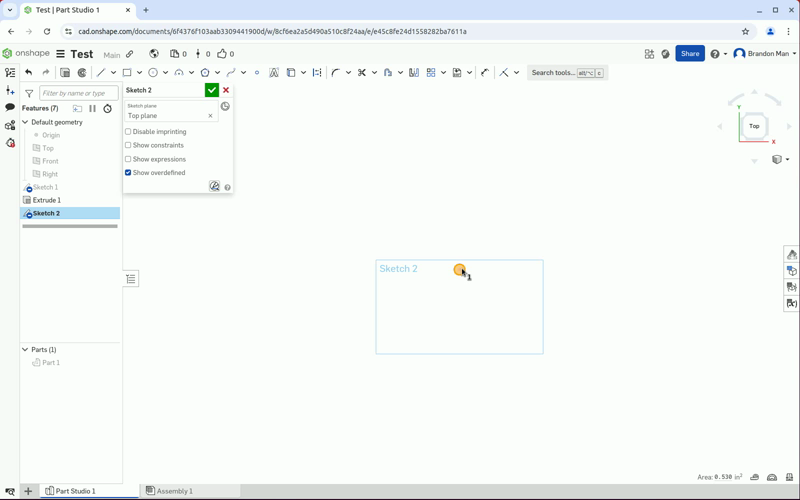
scroll(-6)
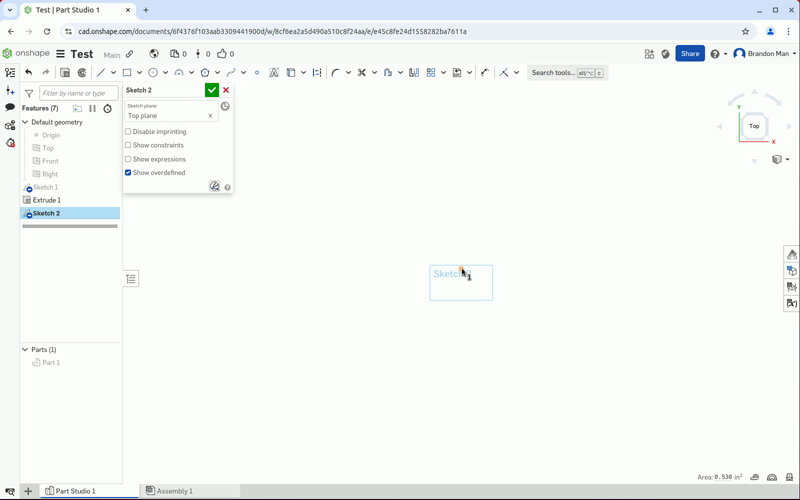
mouse_move(73, 352)
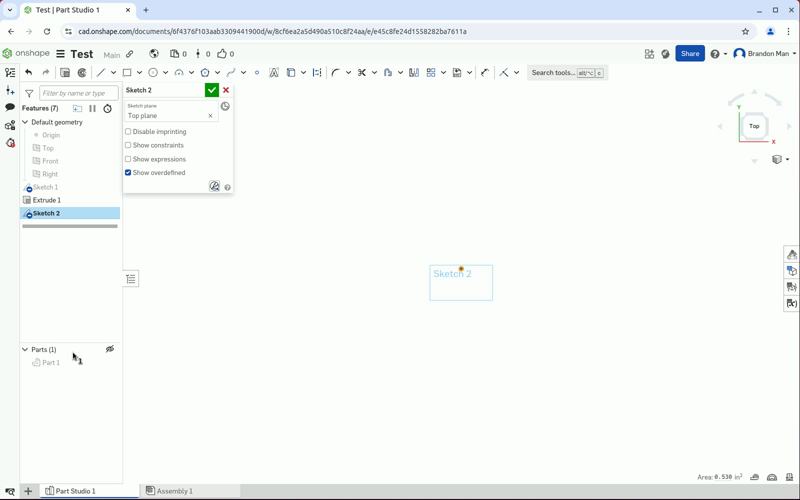
key(shift+y)
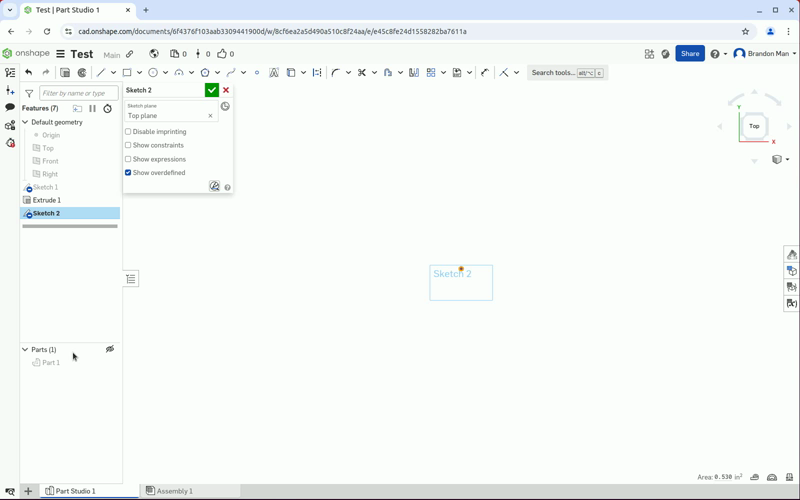
key(shift+e)
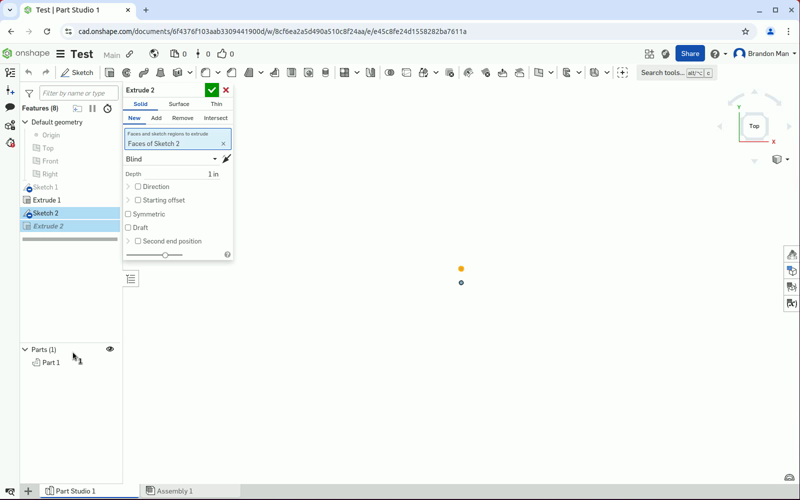
mouse_move(143, 106)
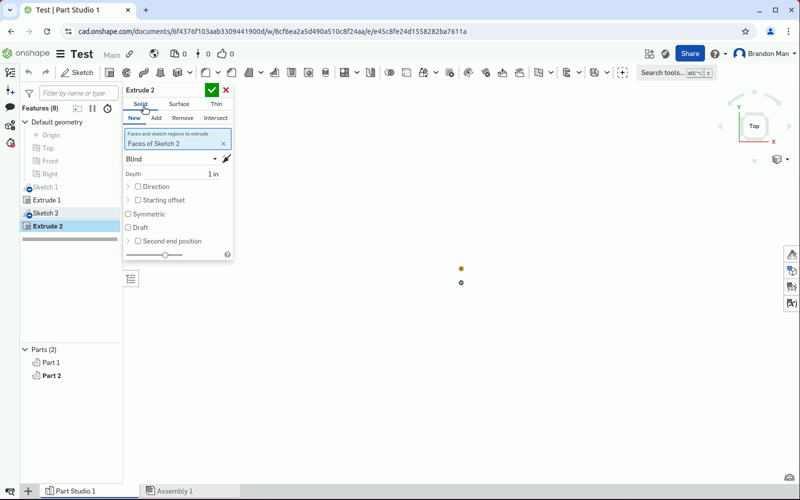
click(143, 106)
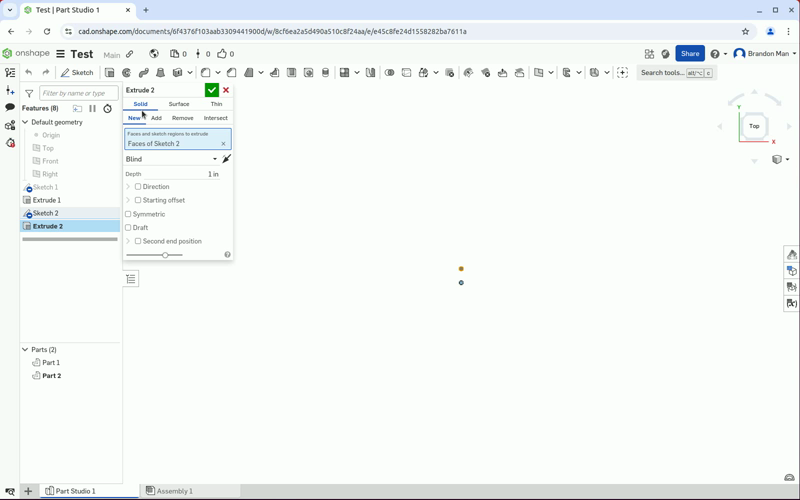
mouse_move(137, 120)
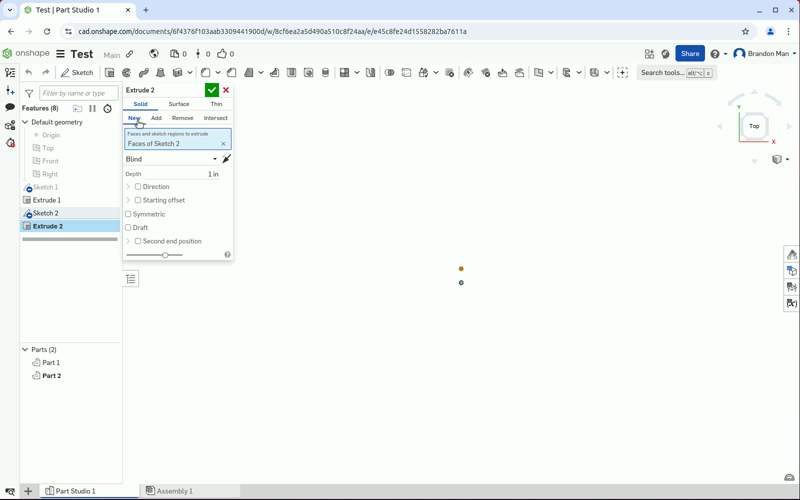
click(137, 120)
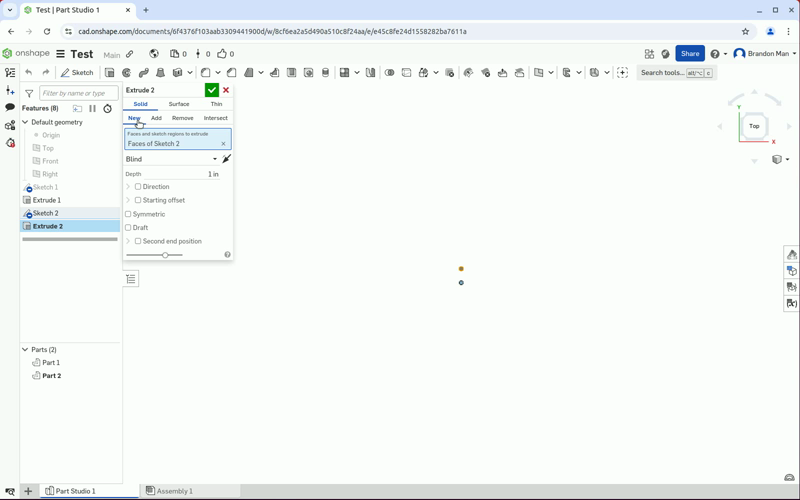
key(tab, 4)
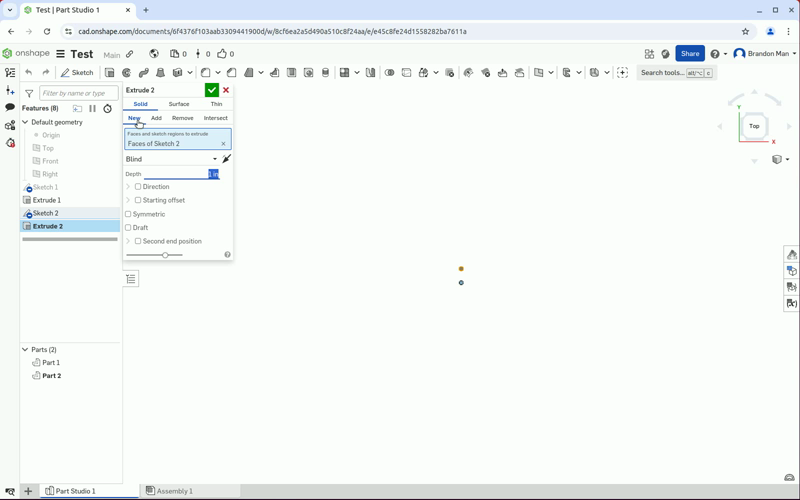
text(23.108)
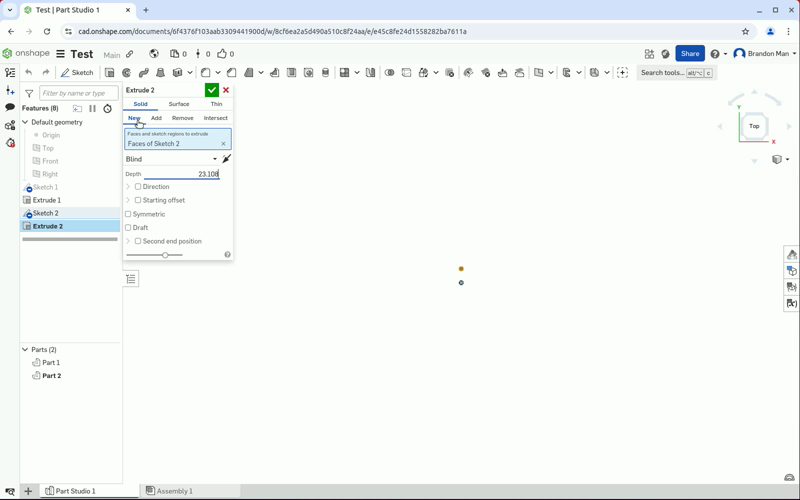
key(enter)
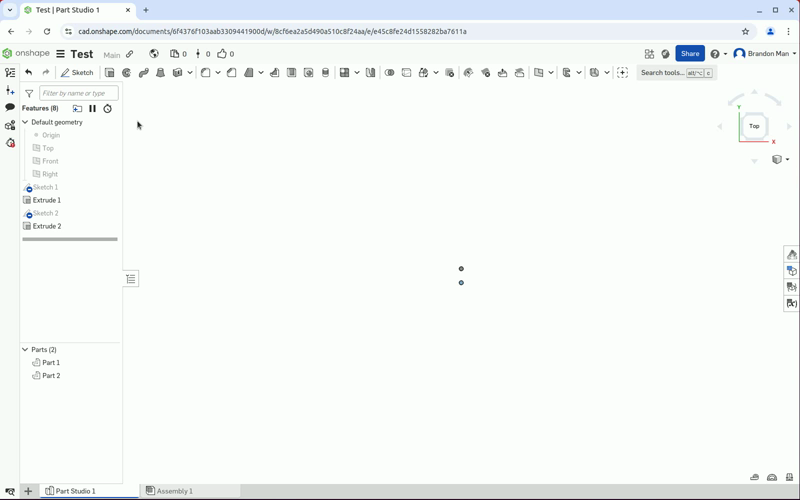
key(shift+h)
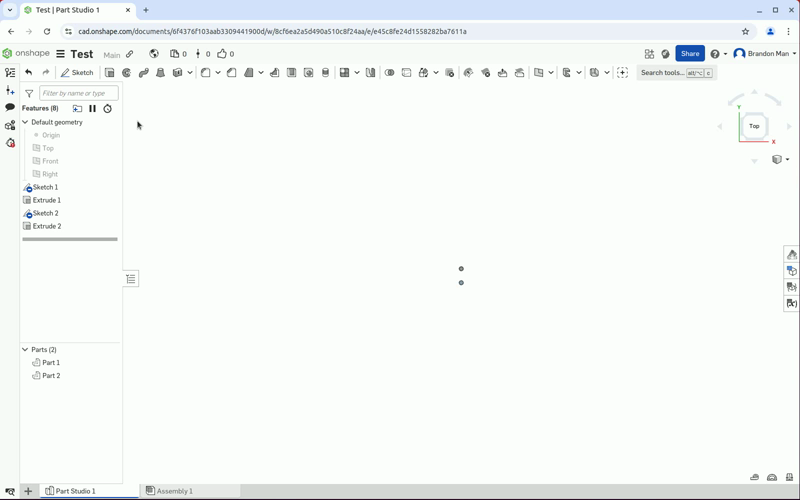
key(shift+h)
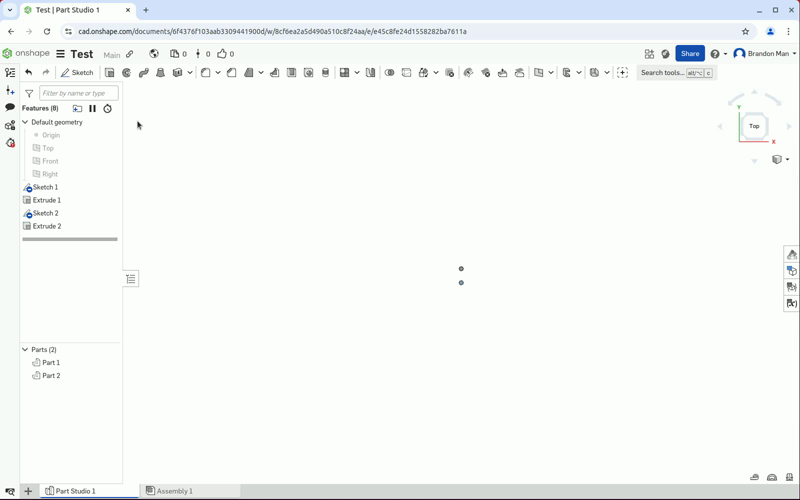
key(shift+7)
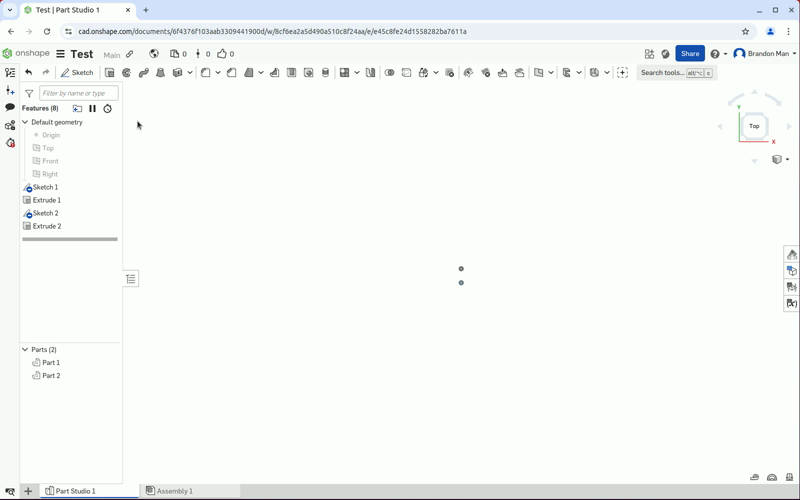
key(up, 3)
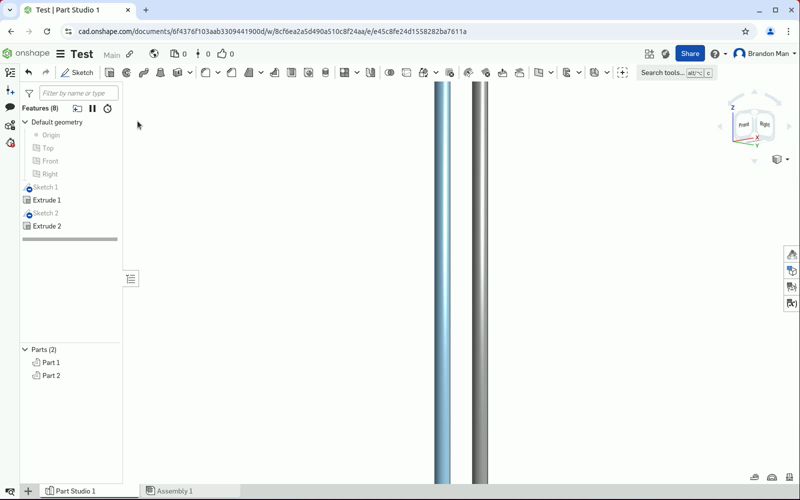
key(left, 3)
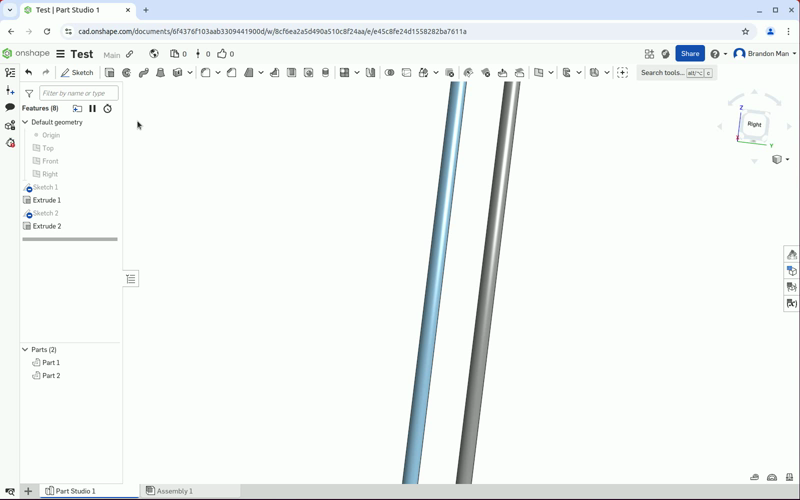
key(right, 3)
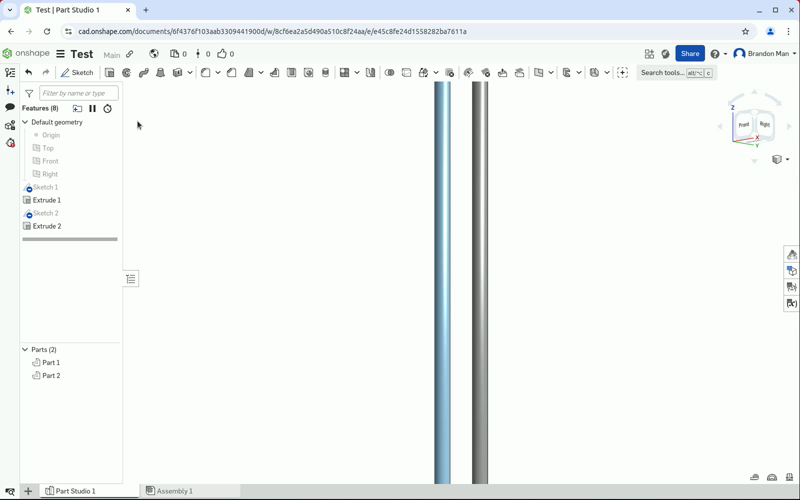
key(down, 3)
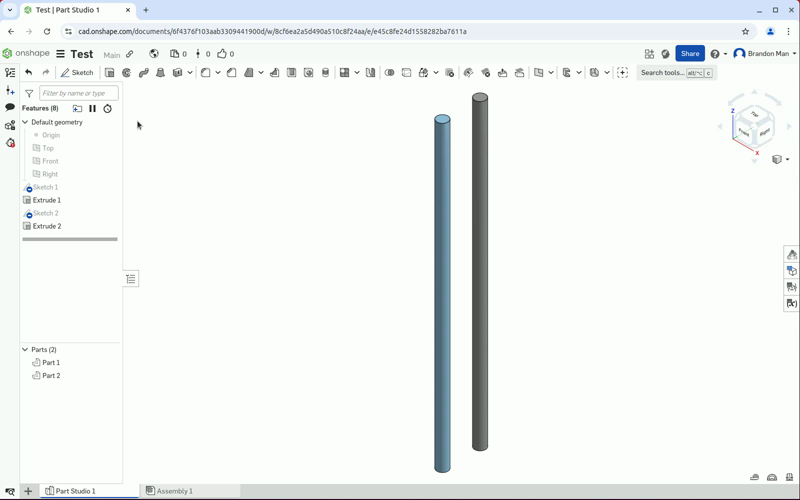
mouse_move(73, 189)
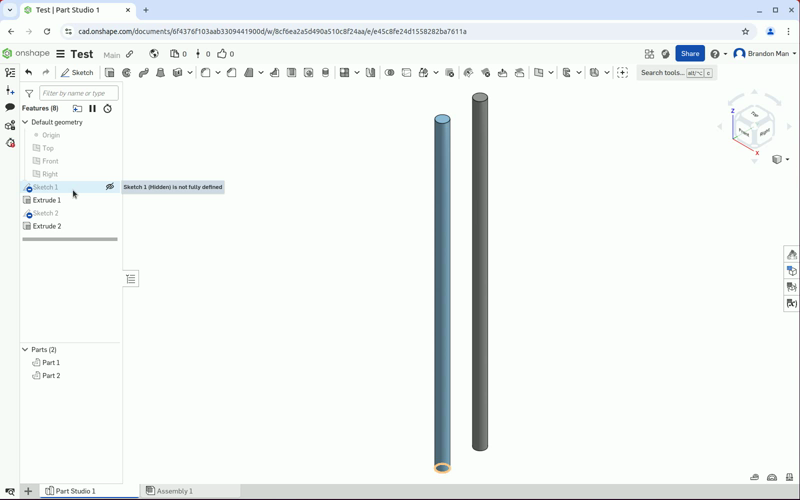
click(73, 189)